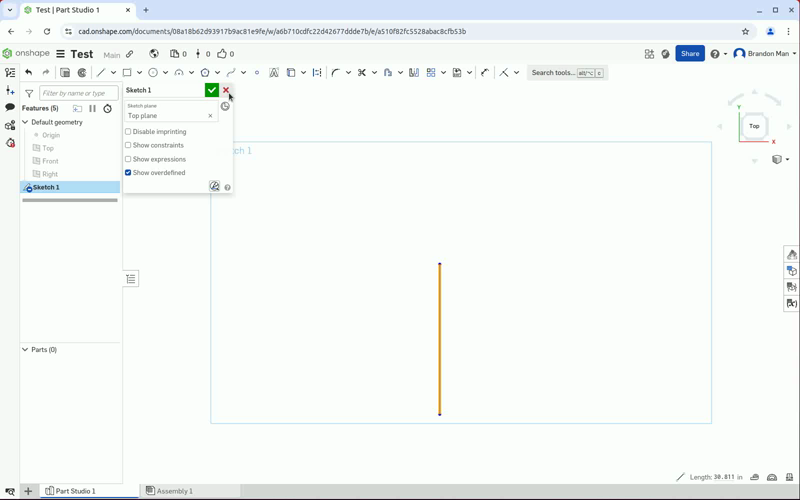
key(shift+h)
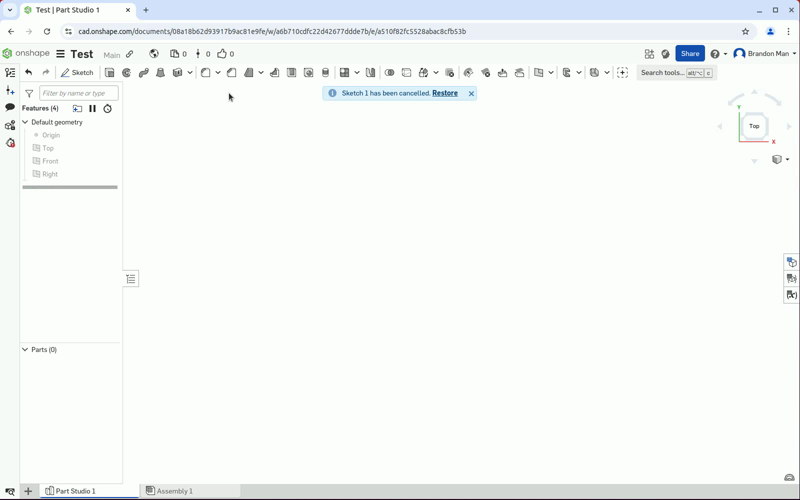
mouse_move(73, 352)
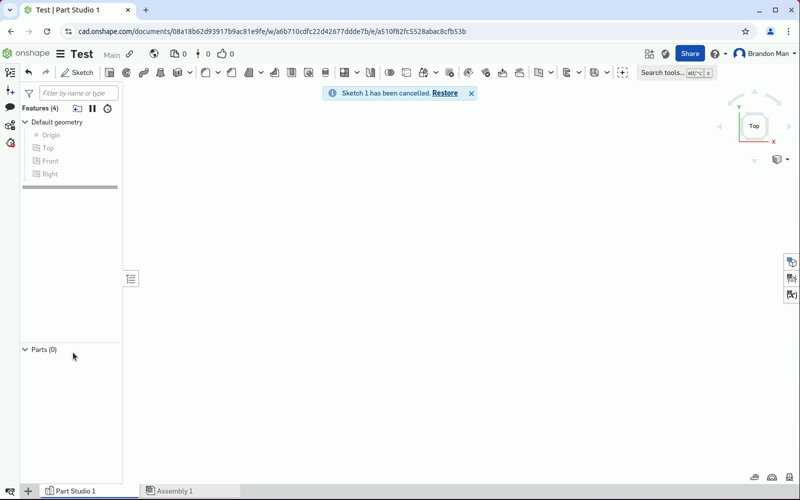
key(y)
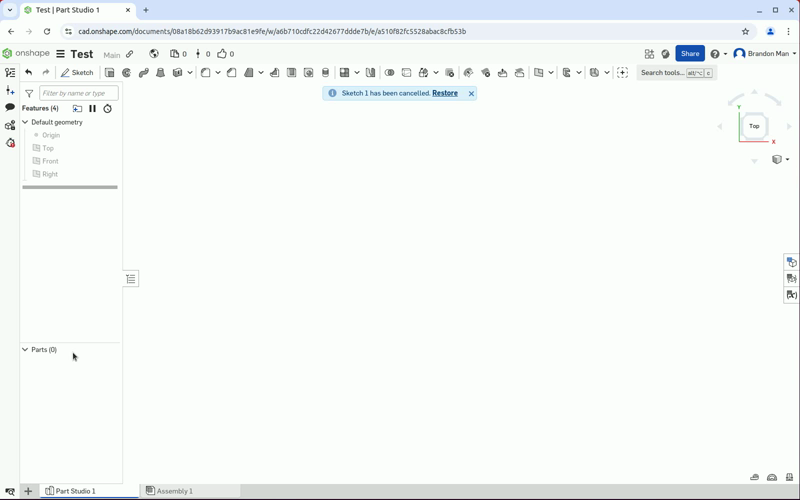
key(shift+p)
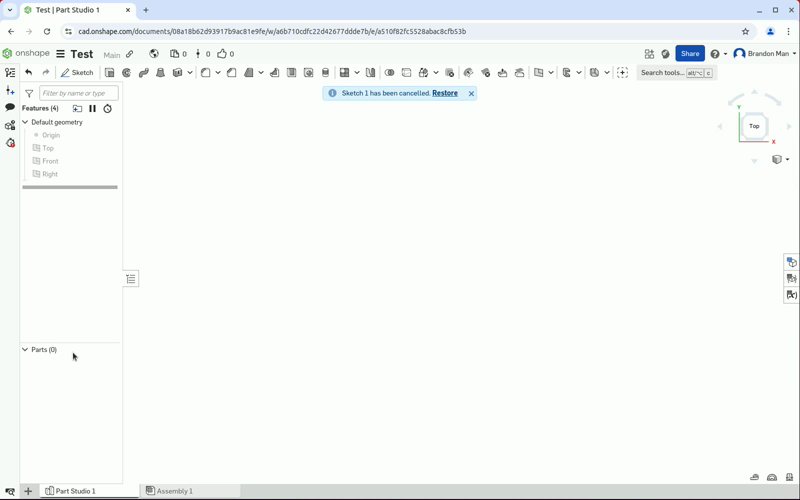
key(space)
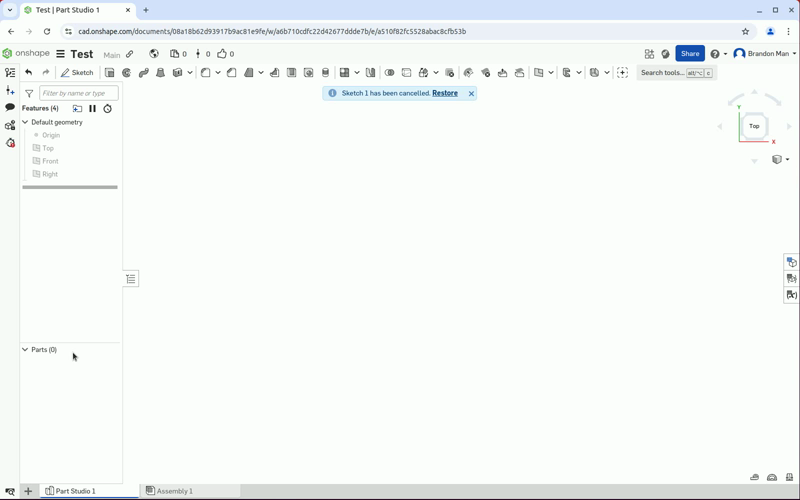
key_down(shift)
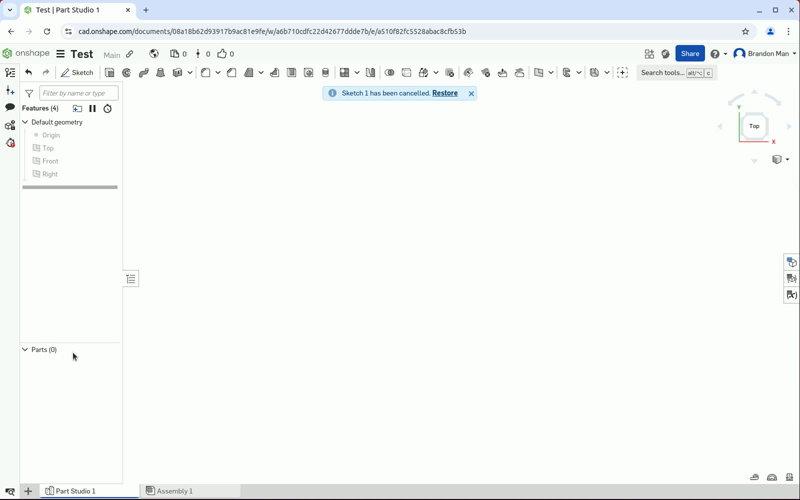
key(up)
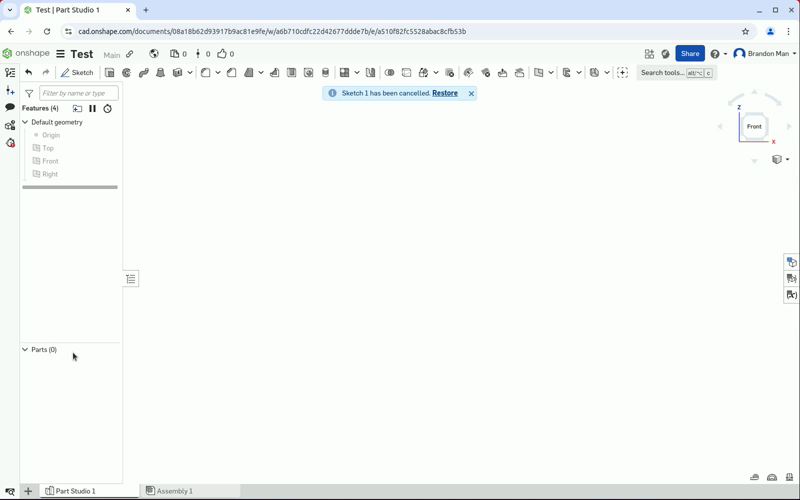
key_up(shift)
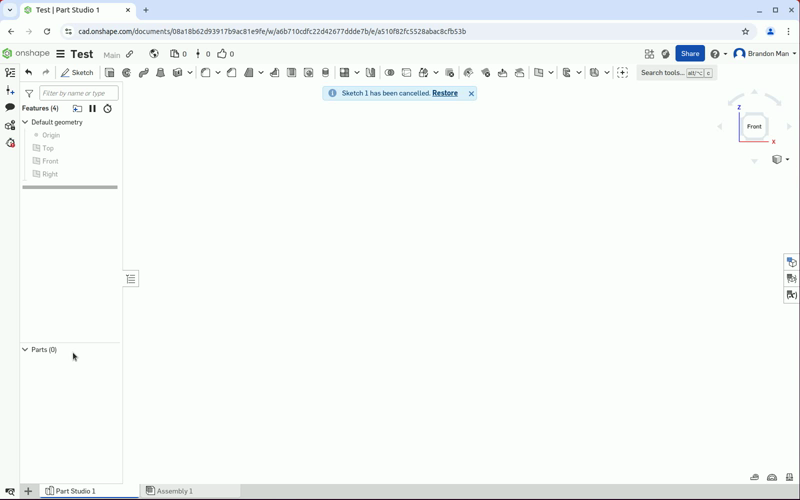
mouse_move(73, 352)
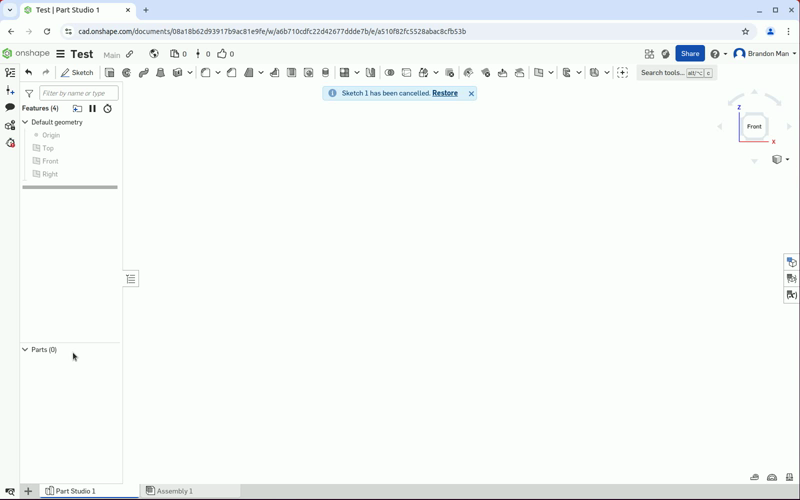
key(shift+y)
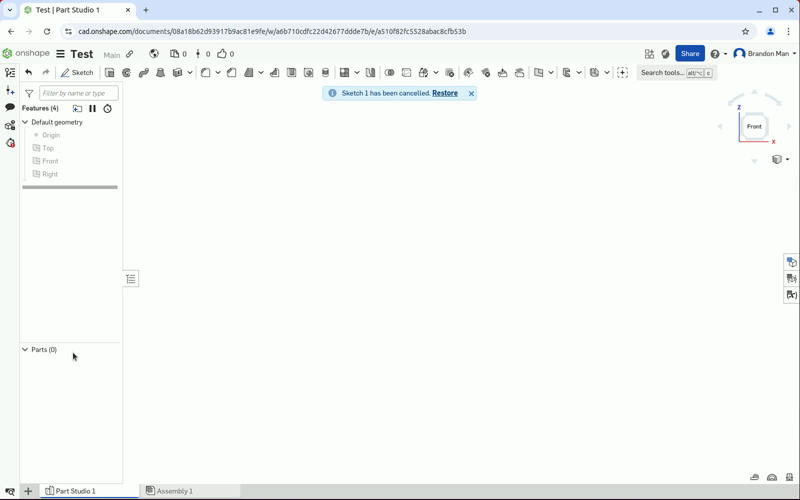
key(shift+s)
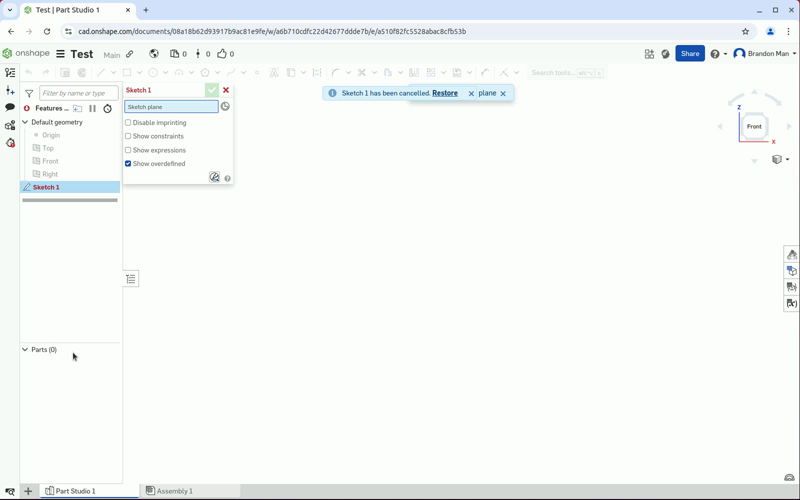
mouse_move(73, 163)
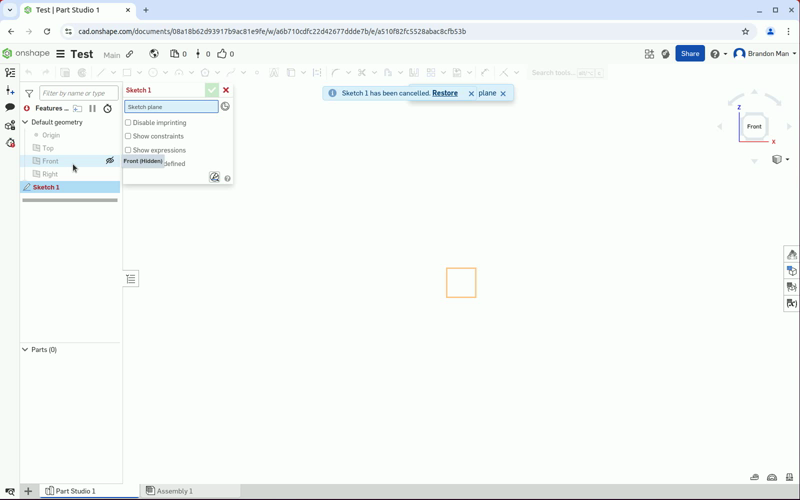
click(73, 163)
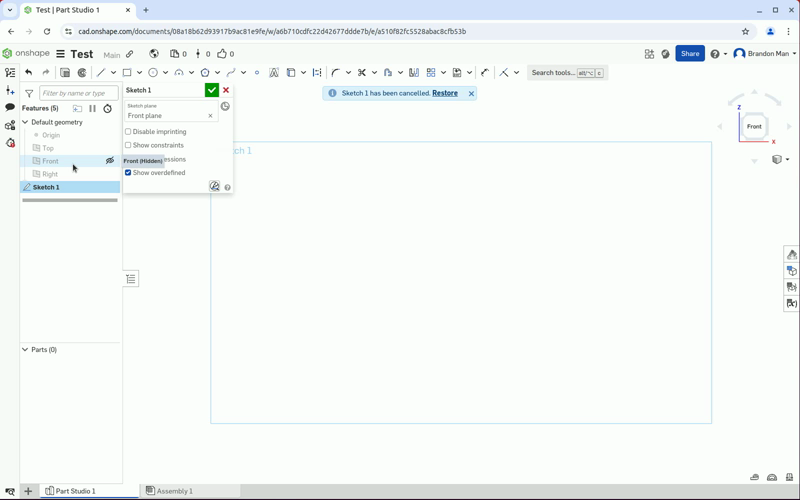
mouse_move(73, 352)
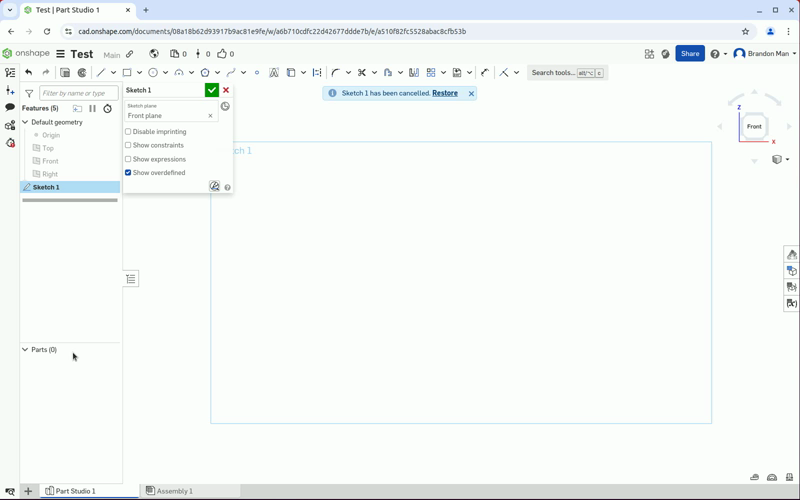
key(y)
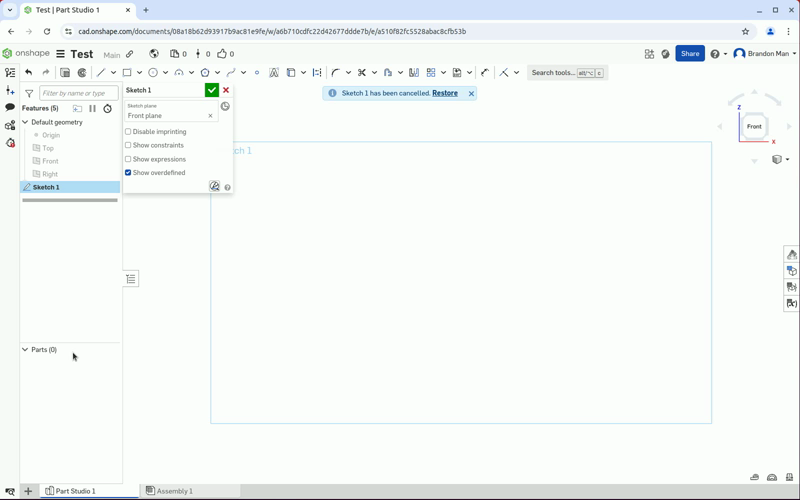
key(c)
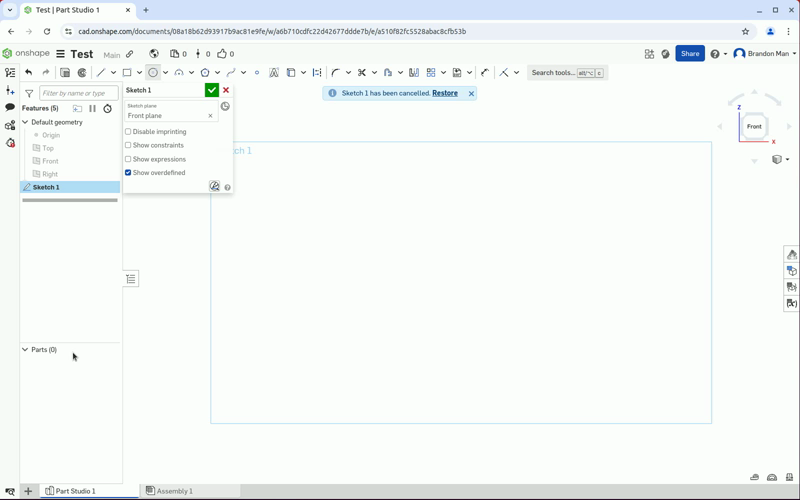
key_down(shift)
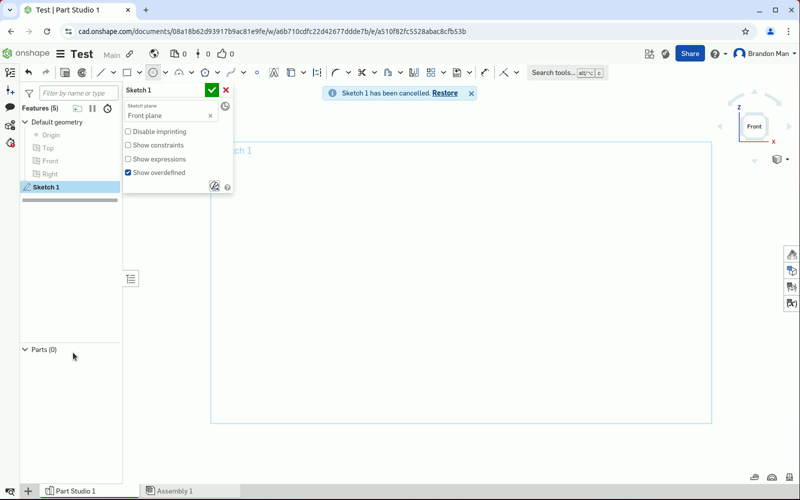
mouse_move(461, 282)
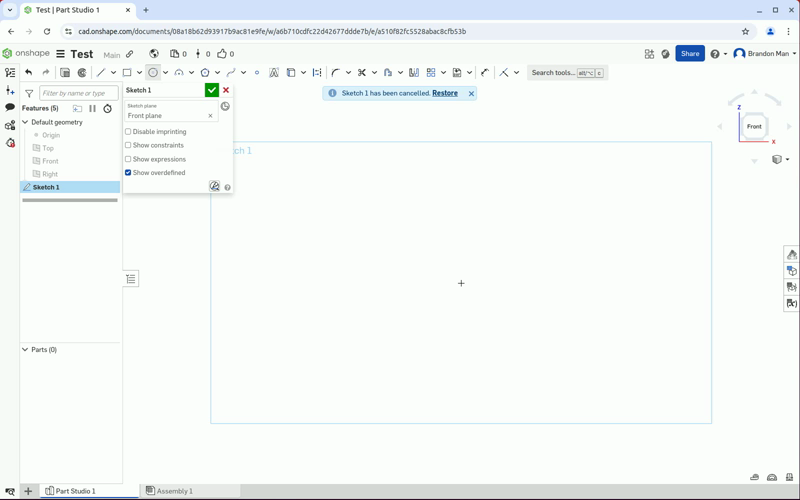
click(461, 282)
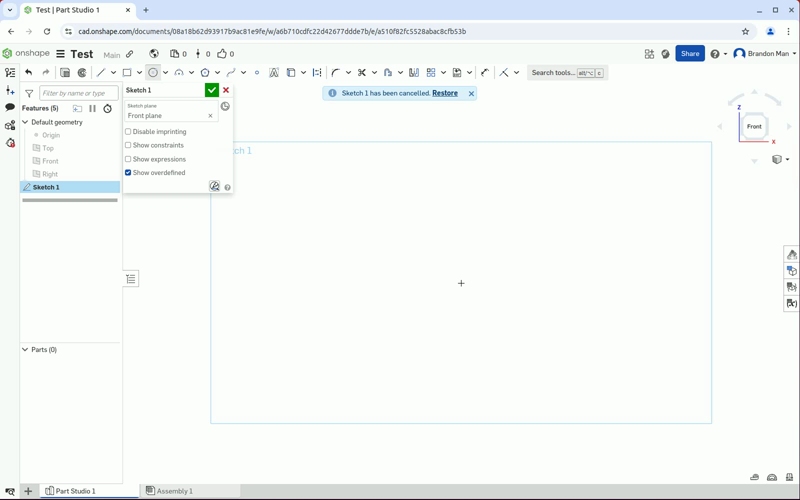
key_up(shift)
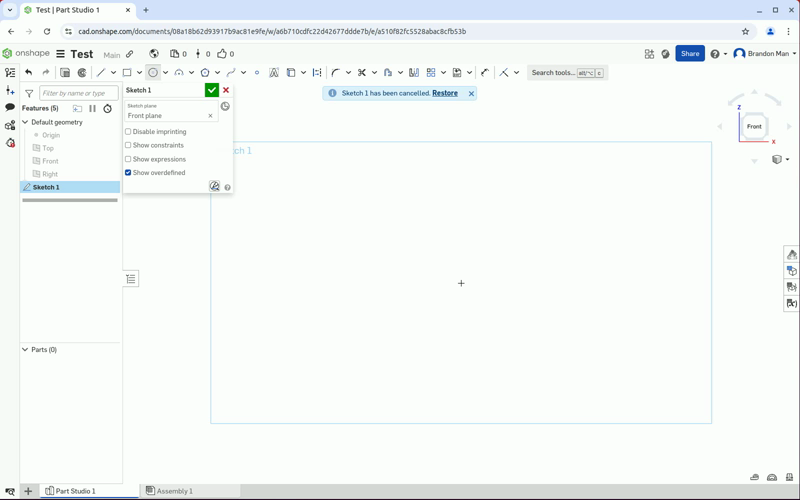
mouse_move(500, 282)
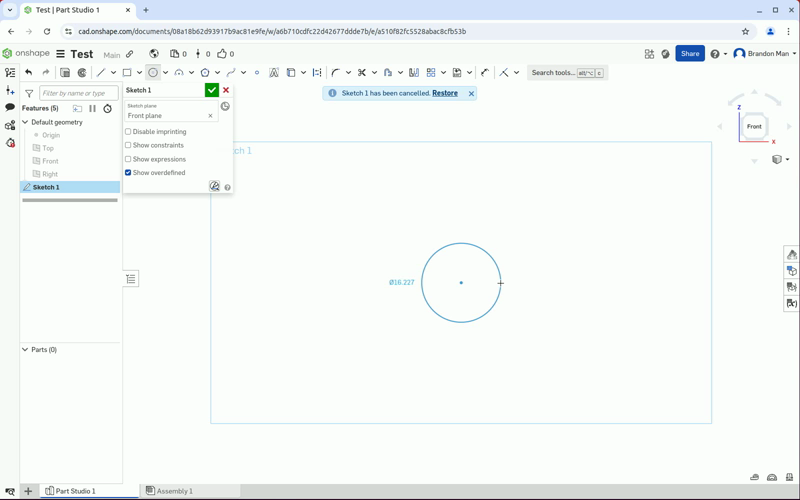
click(500, 282)
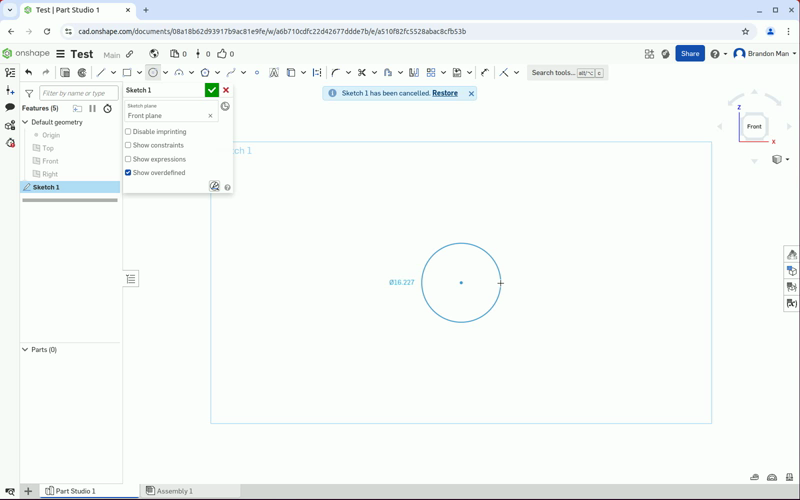
key(esc)
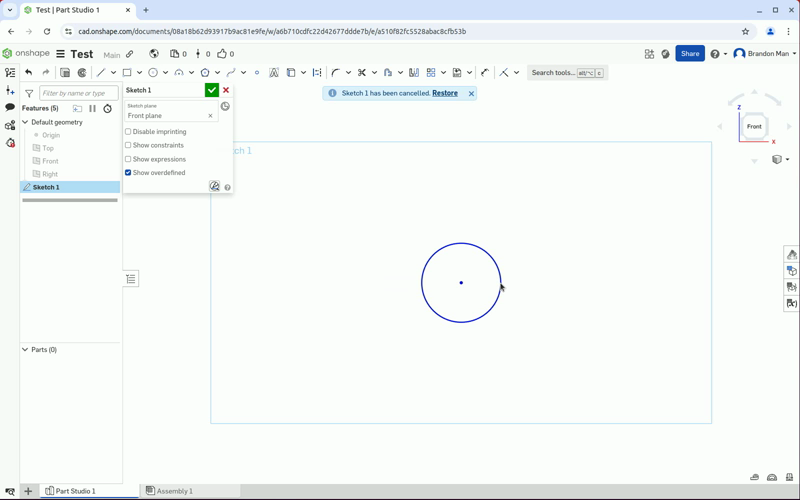
mouse_move(446, 311)
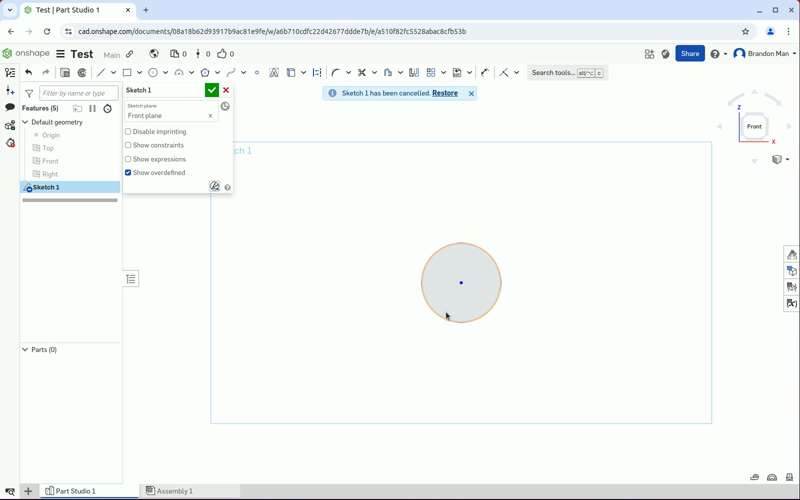
click(446, 311)
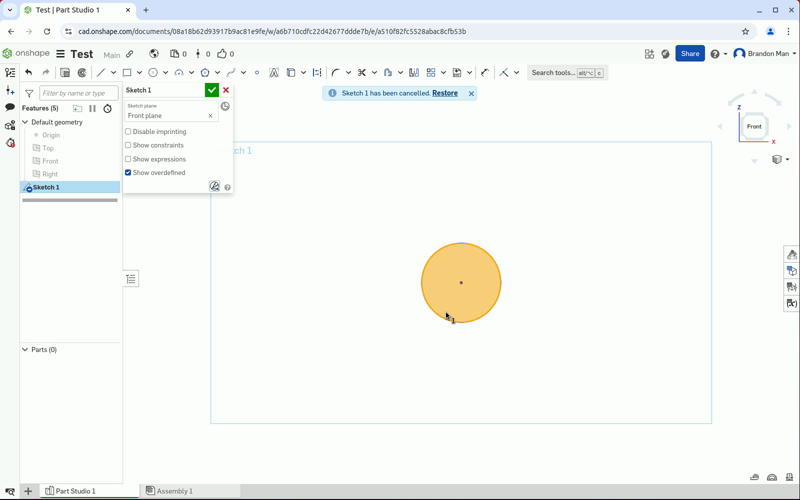
mouse_move(73, 352)
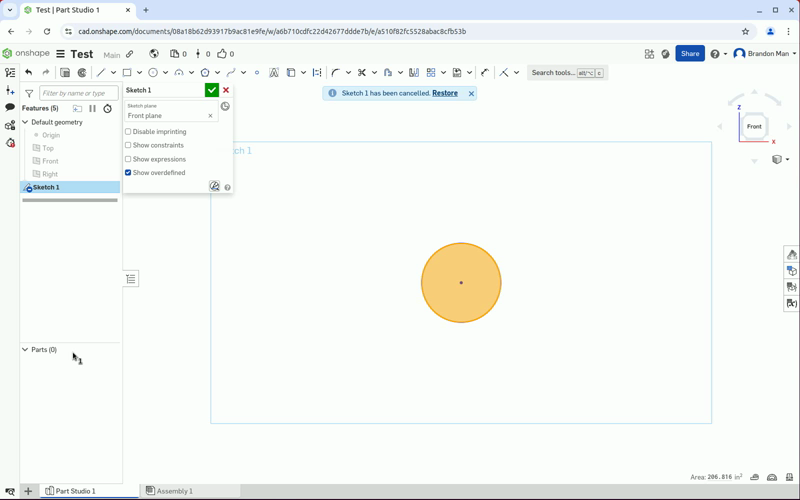
key(shift+y)
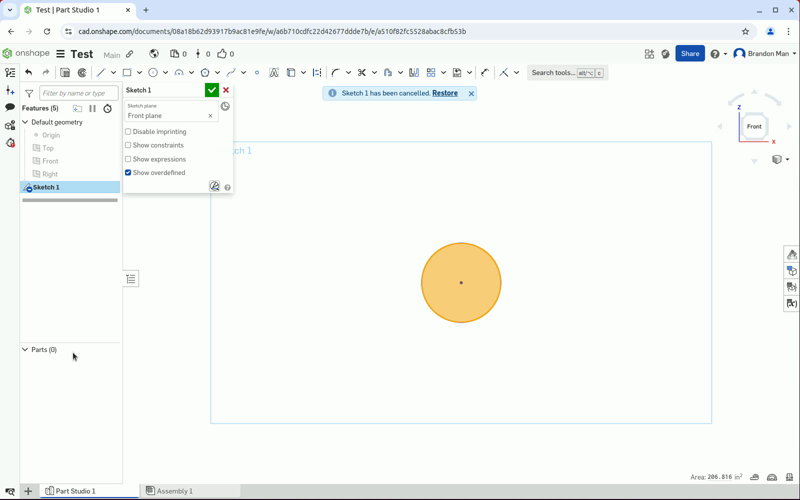
key(shift+e)
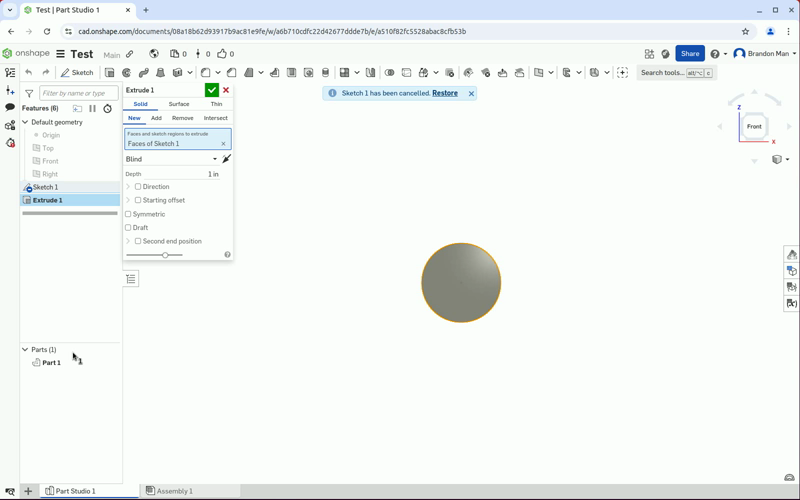
mouse_move(143, 106)
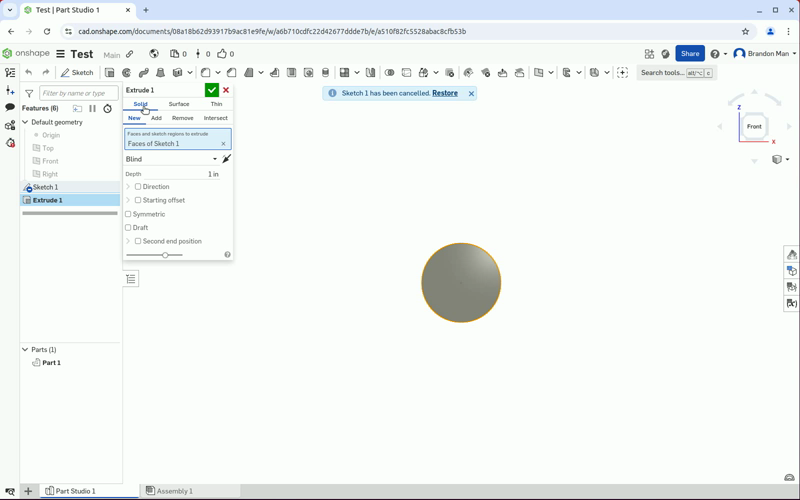
click(143, 106)
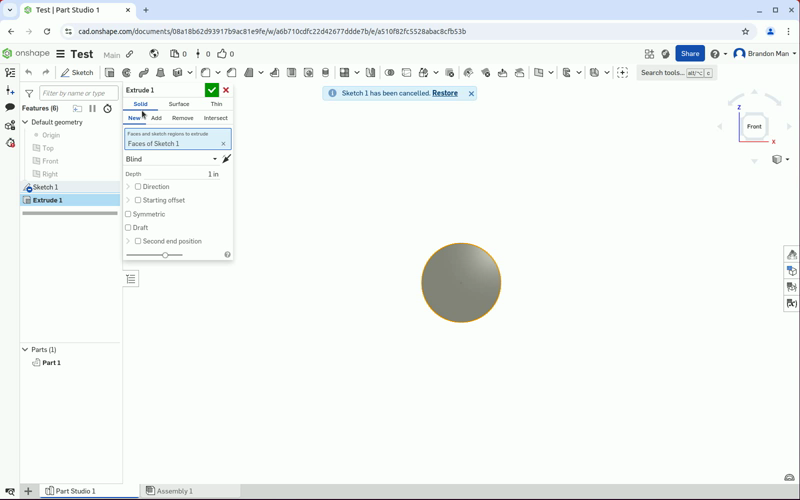
mouse_move(137, 120)
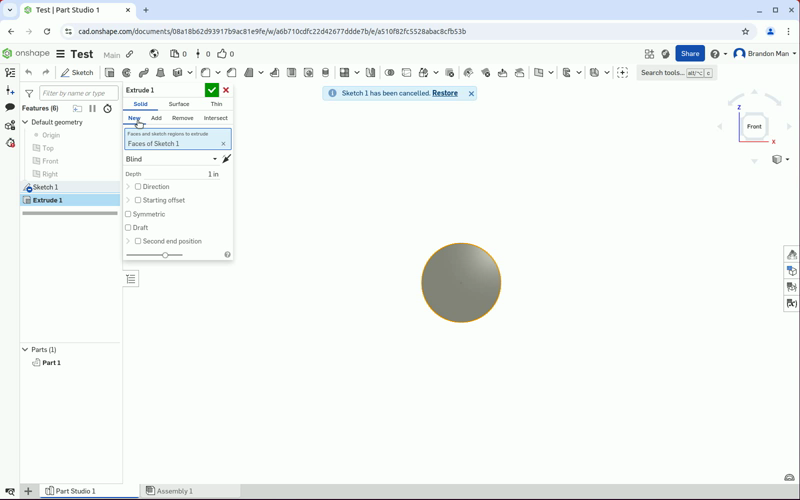
click(137, 120)
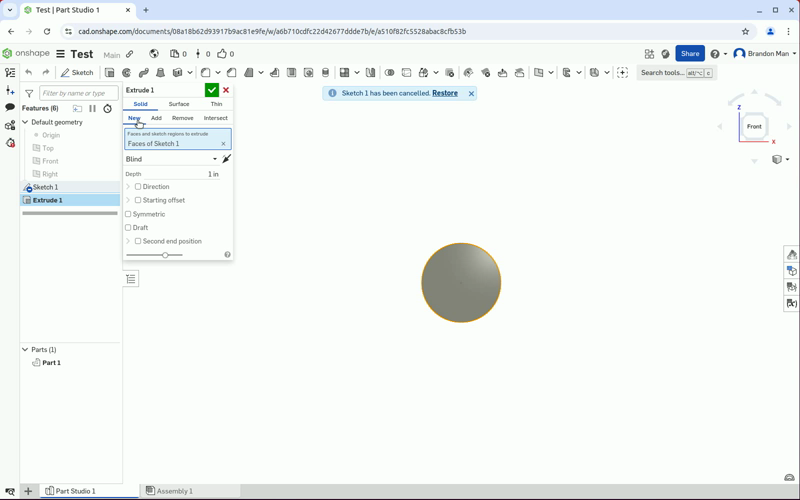
key(tab, 4)
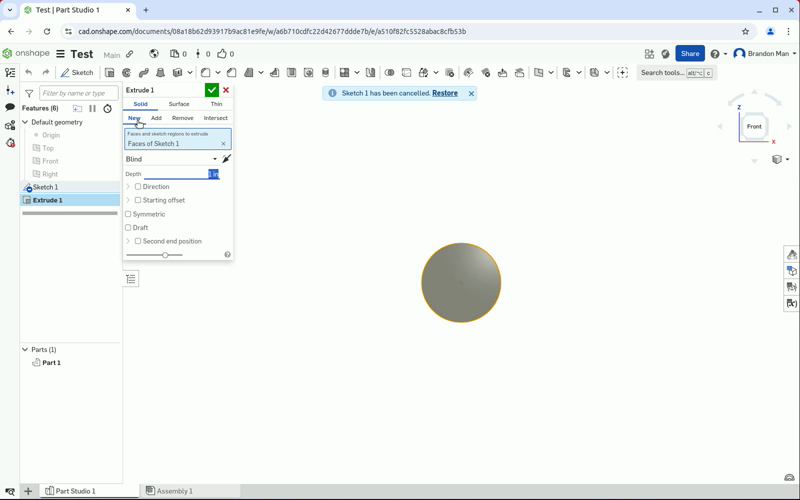
text(6.258)
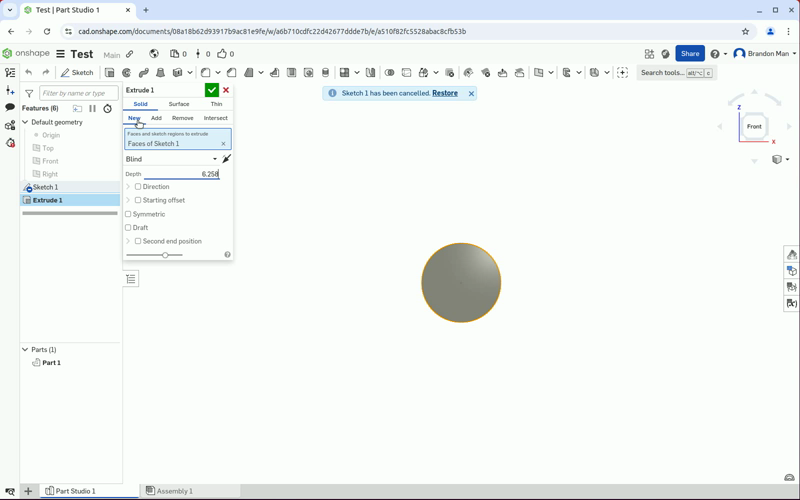
key(enter)
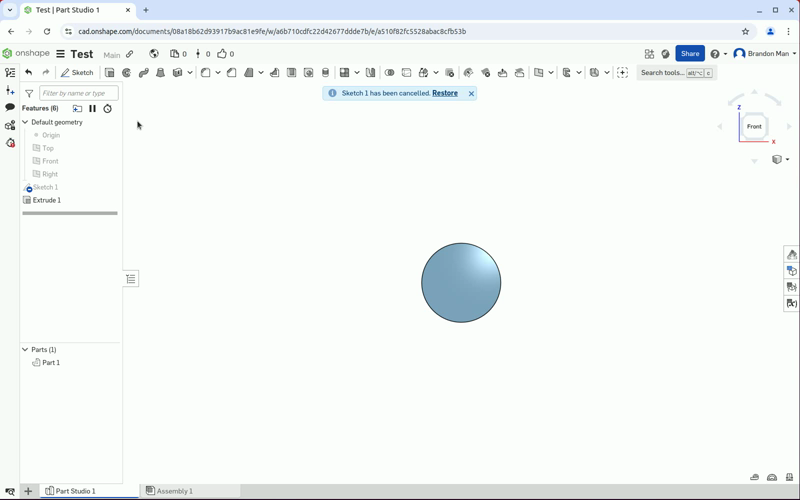
key(shift+h)
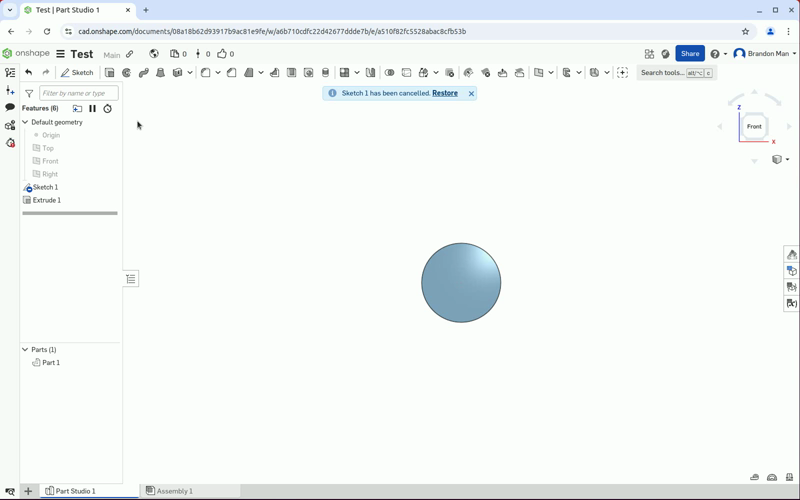
key(shift+h)
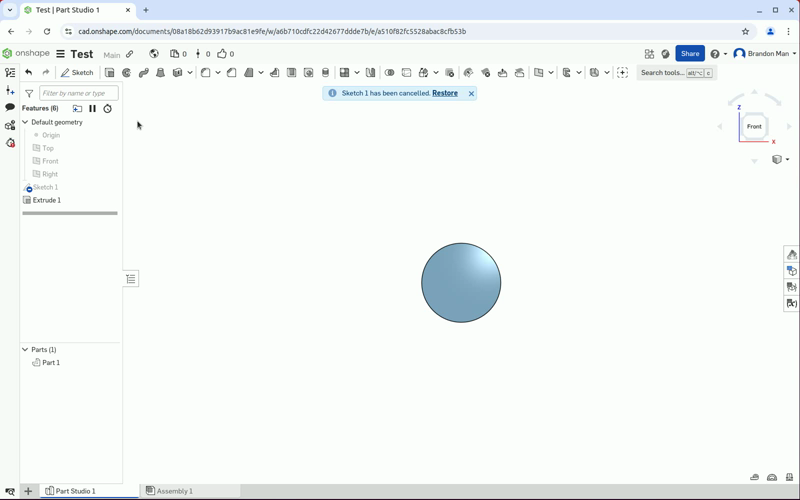
mouse_move(73, 189)
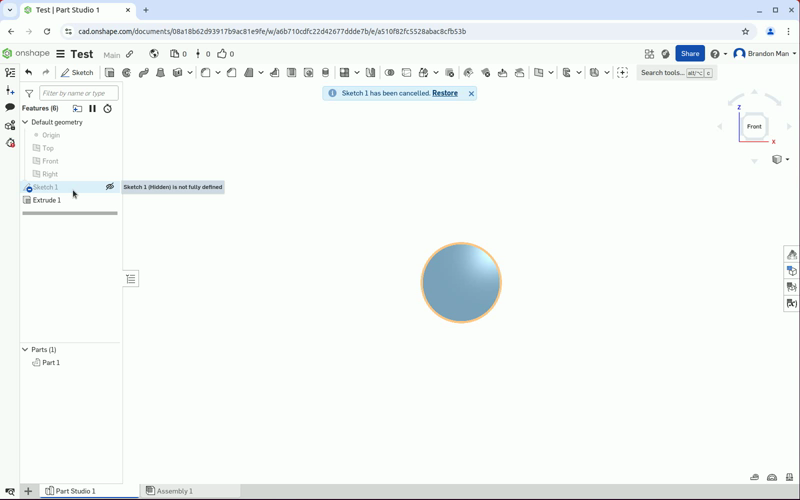
click(73, 189)
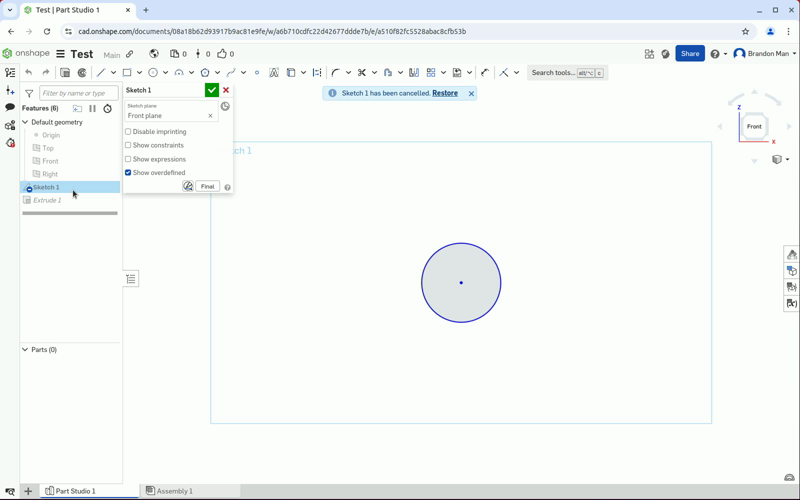
mouse_move(229, 92)
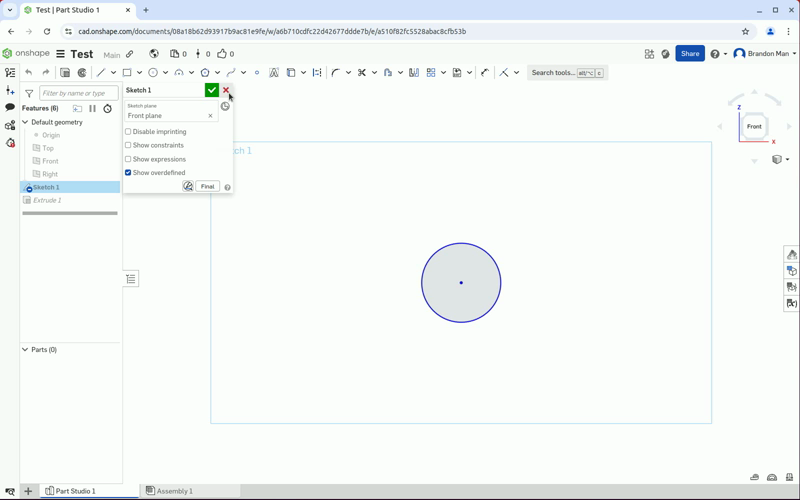
click(229, 92)
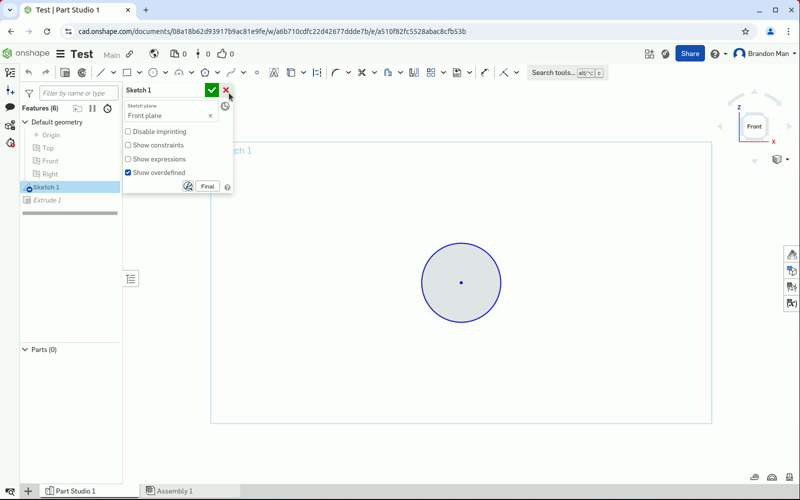
key(shift+s)
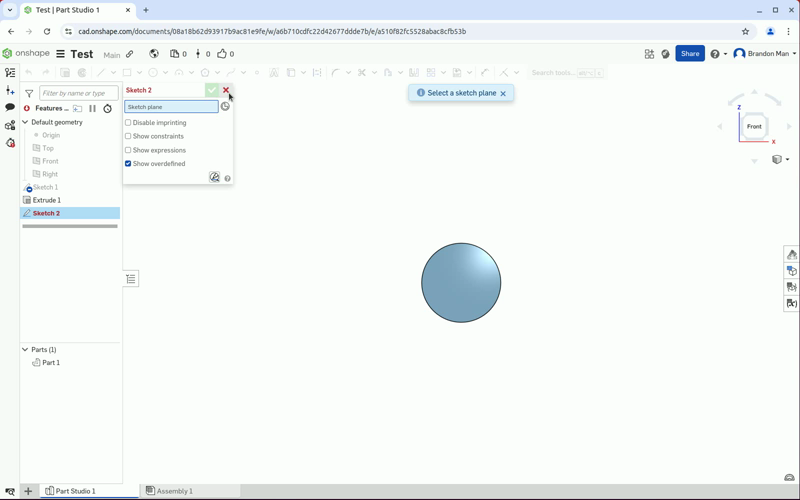
mouse_move(73, 163)
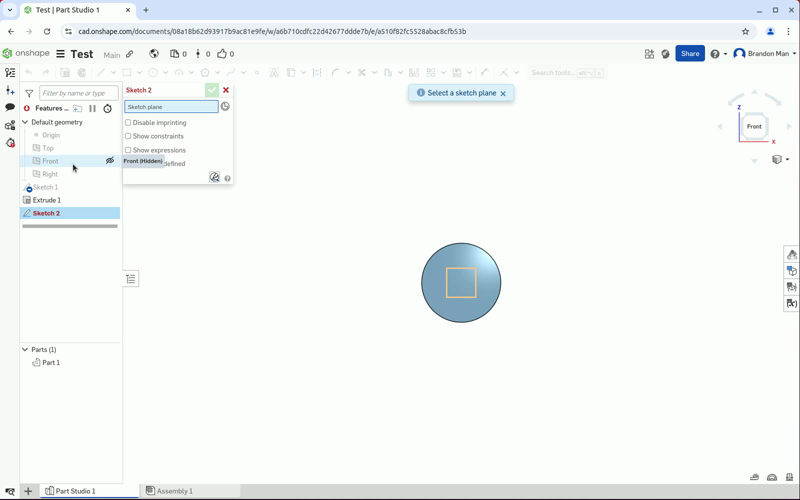
click(73, 163)
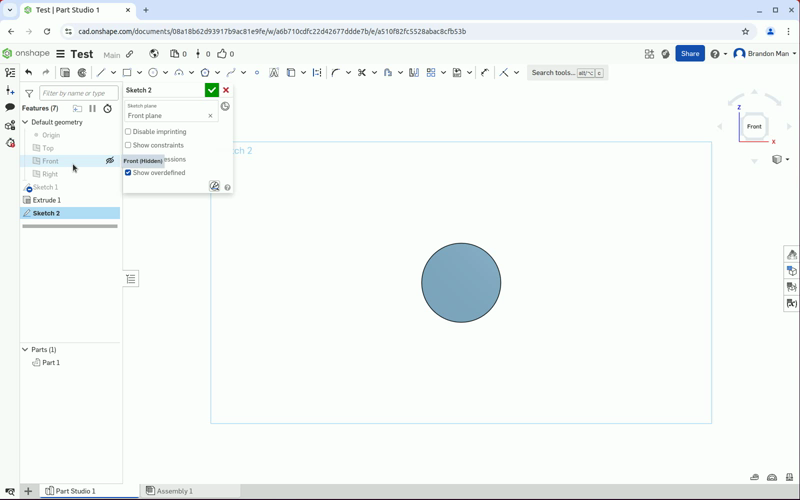
mouse_move(73, 352)
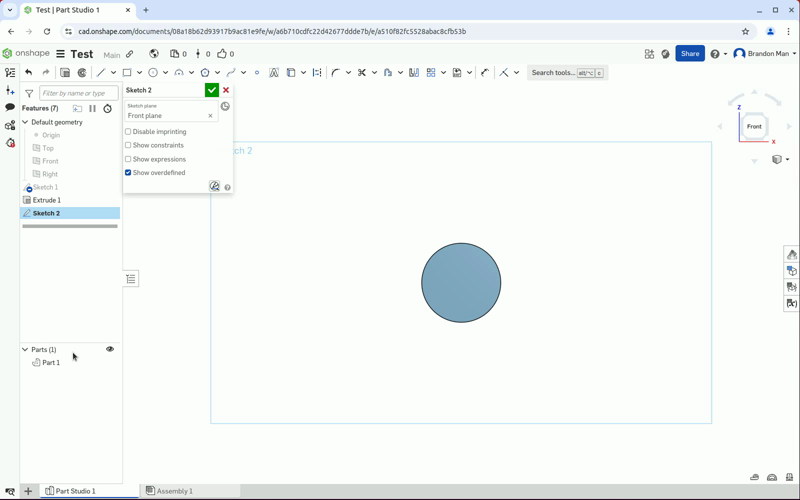
key(y)
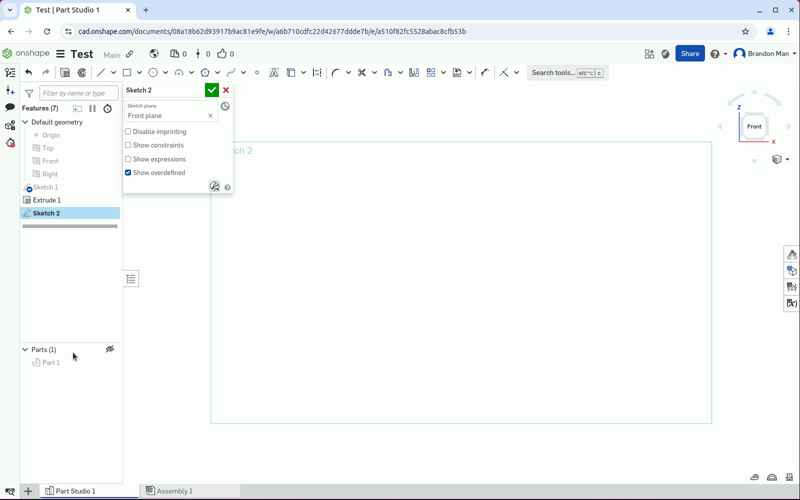
key(c)
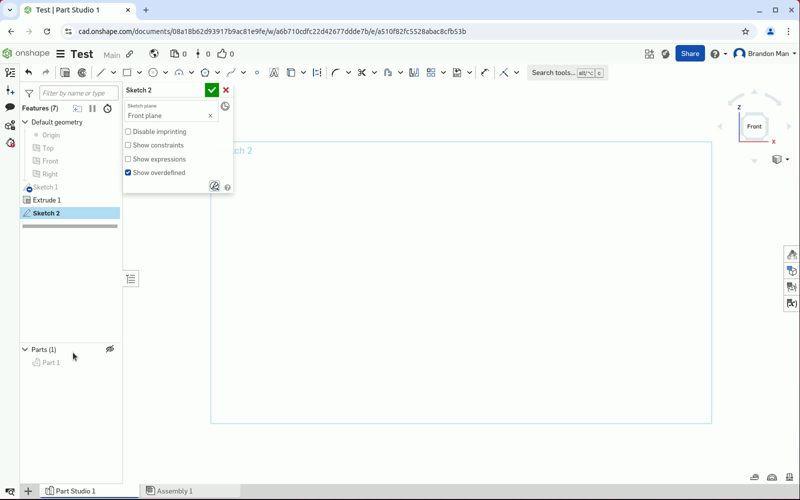
key_down(shift)
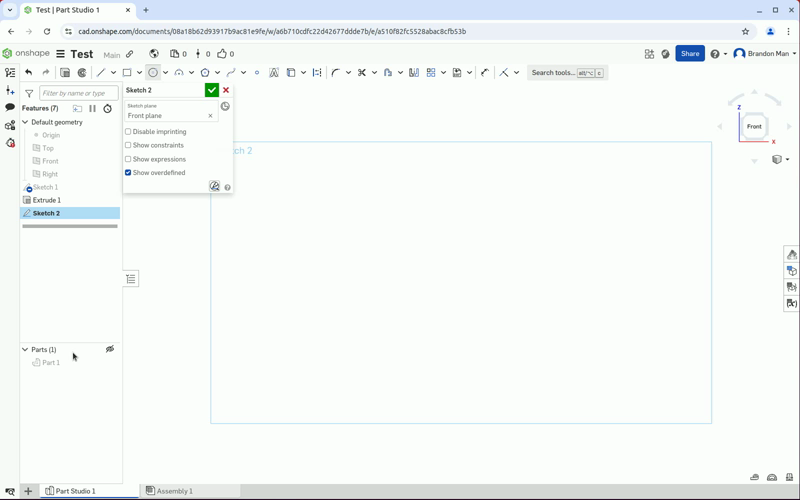
mouse_move(554, 282)
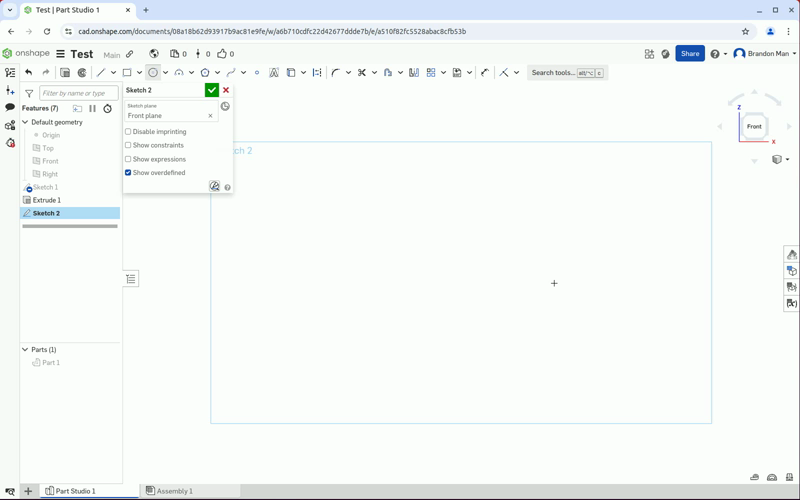
click(554, 282)
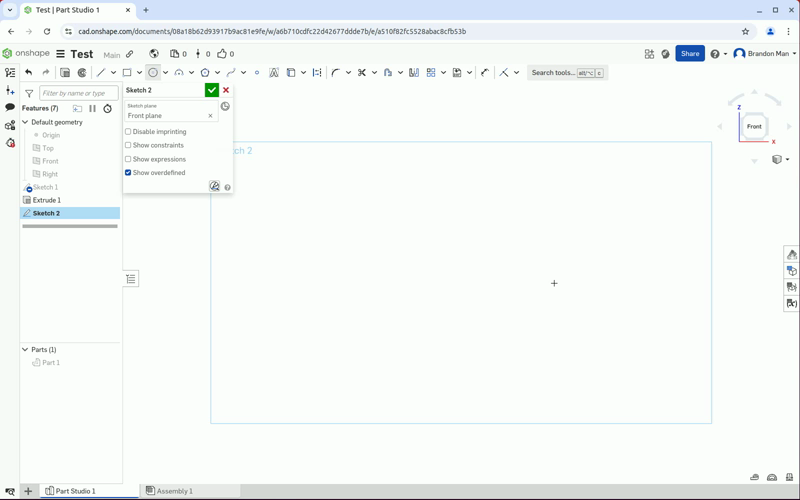
key_up(shift)
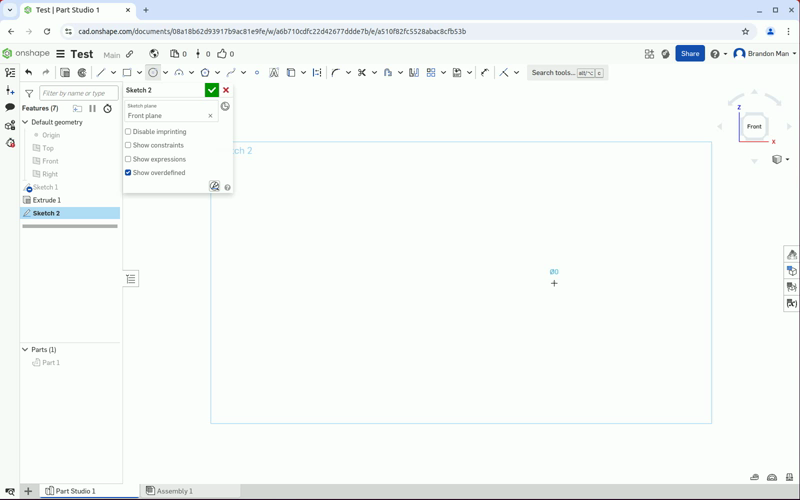
mouse_move(574, 282)
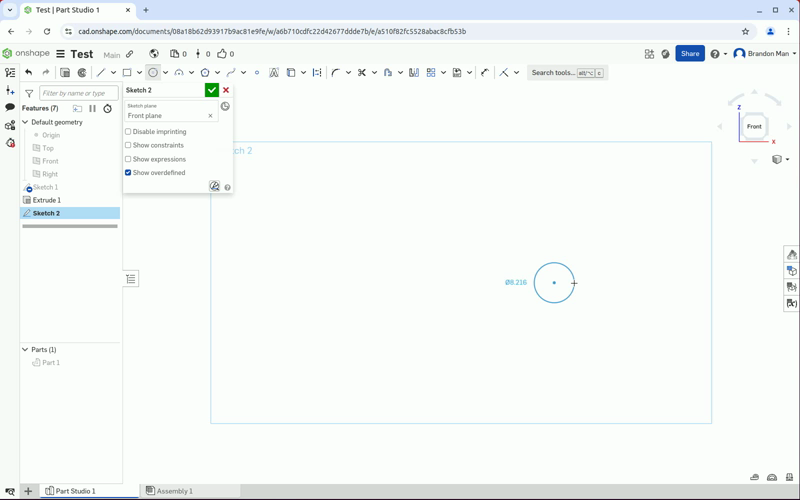
click(574, 282)
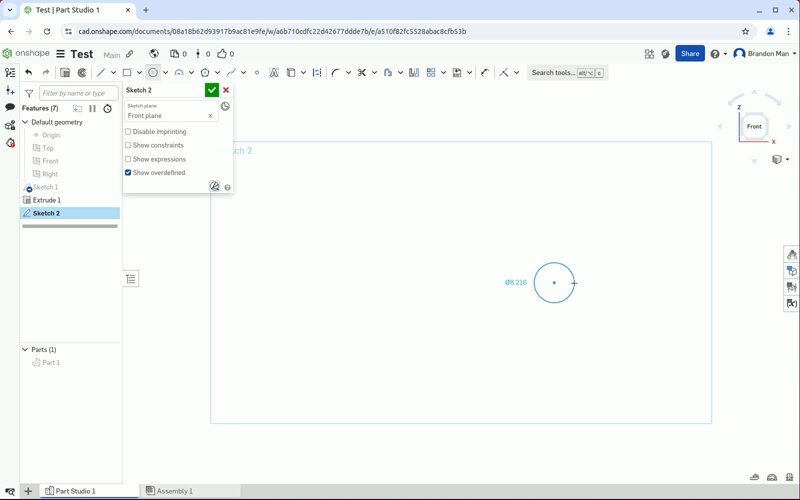
key(esc)
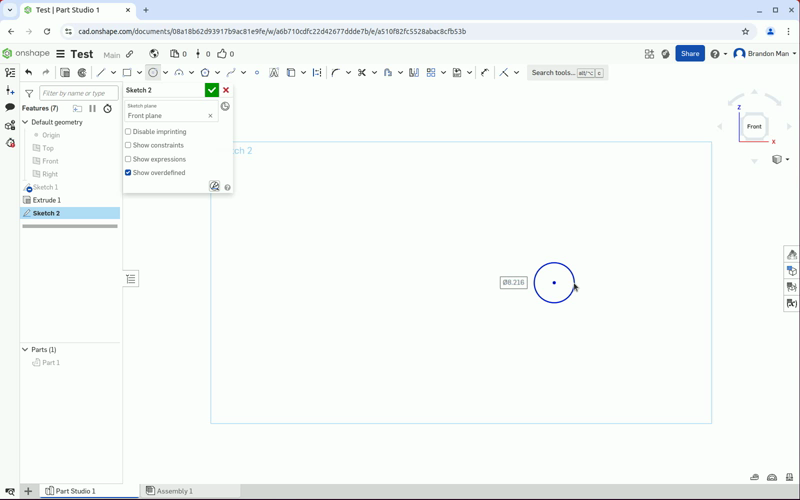
mouse_move(539, 293)
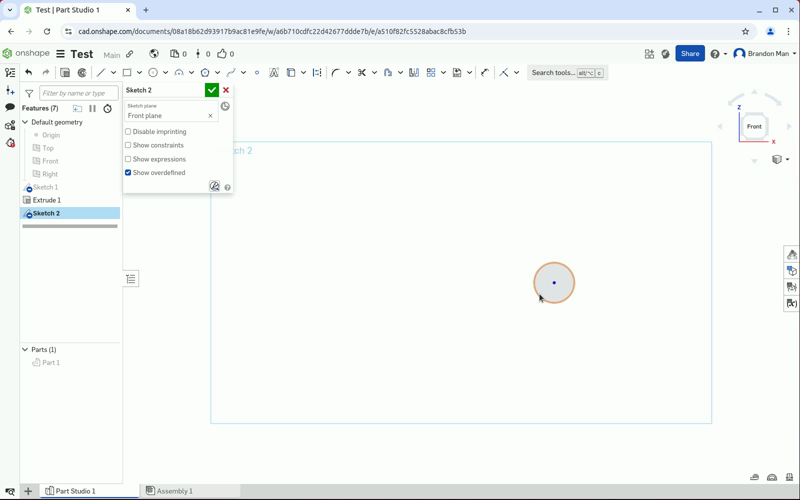
scroll(6)
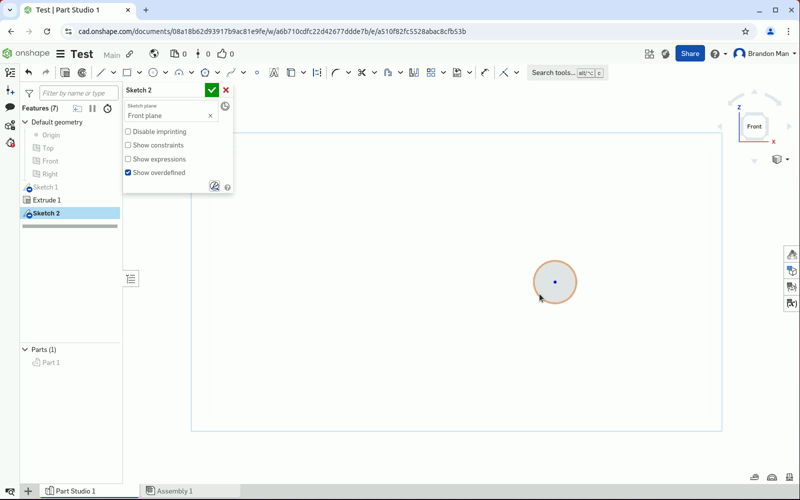
scroll(6)
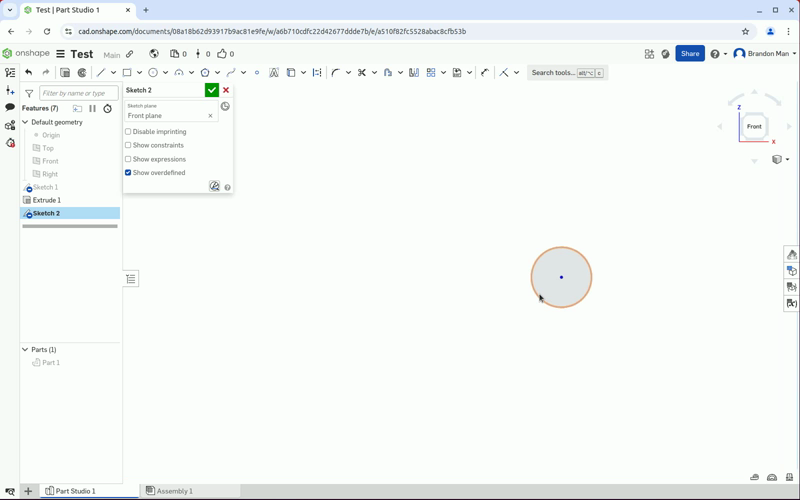
scroll(6)
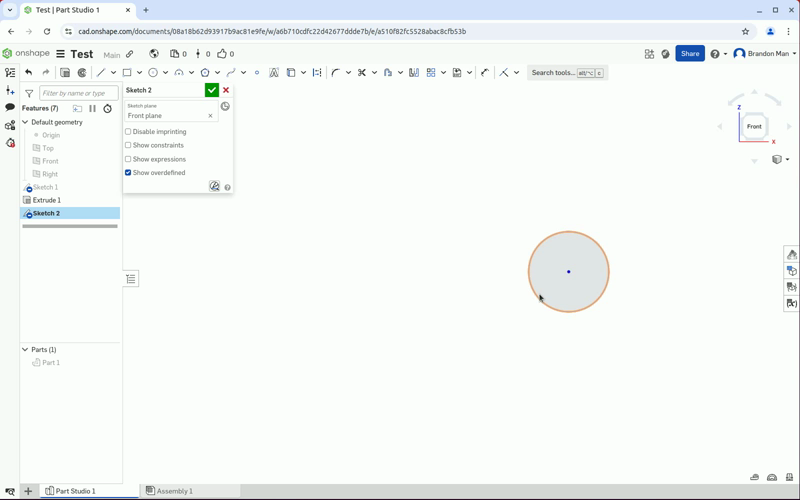
scroll(6)
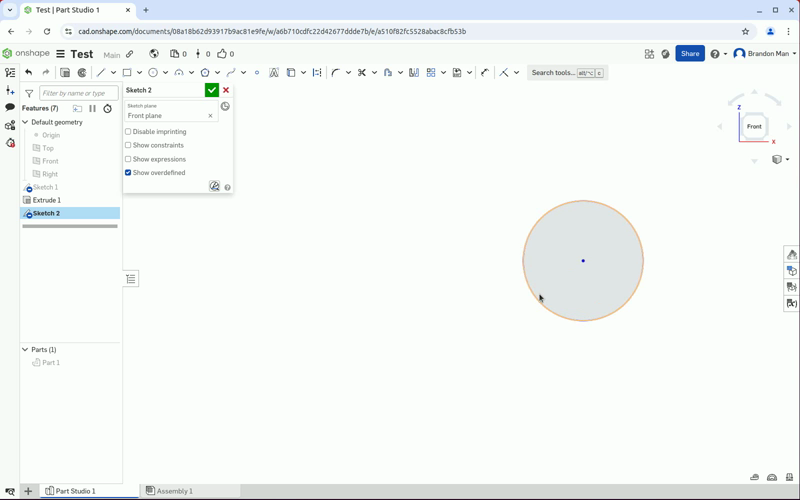
scroll(6)
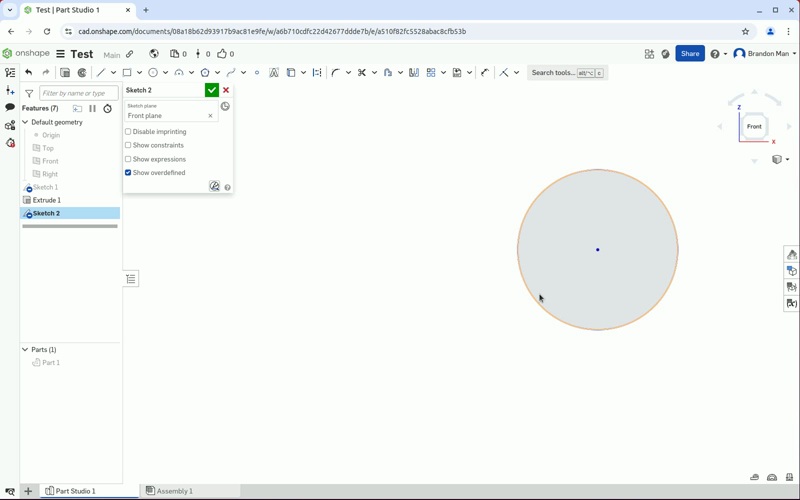
scroll(6)
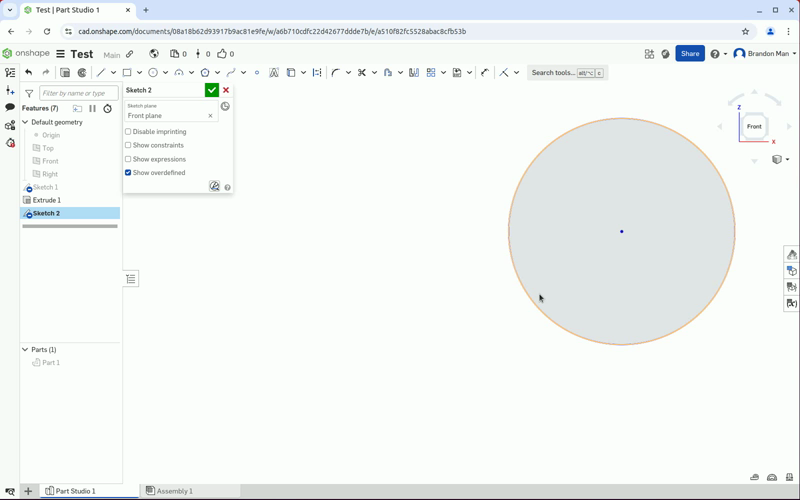
scroll(6)
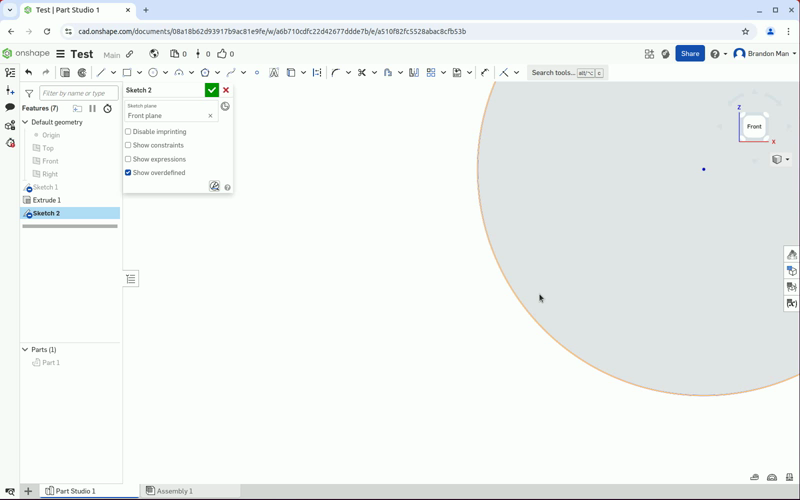
click(539, 293)
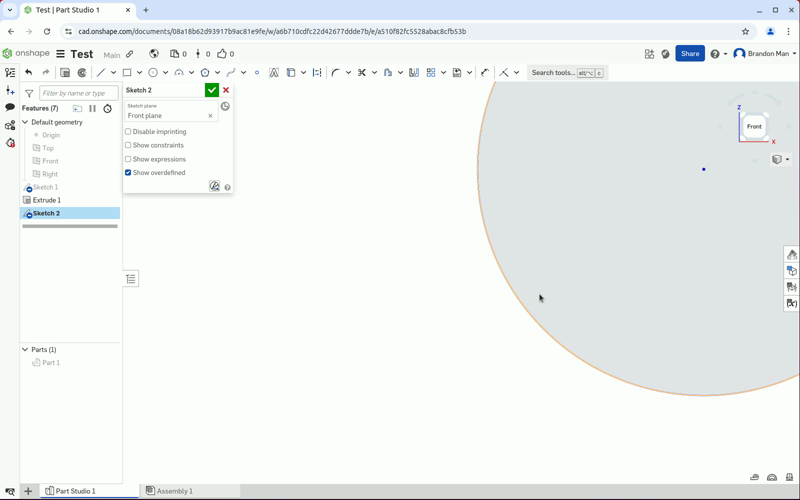
scroll(-6)
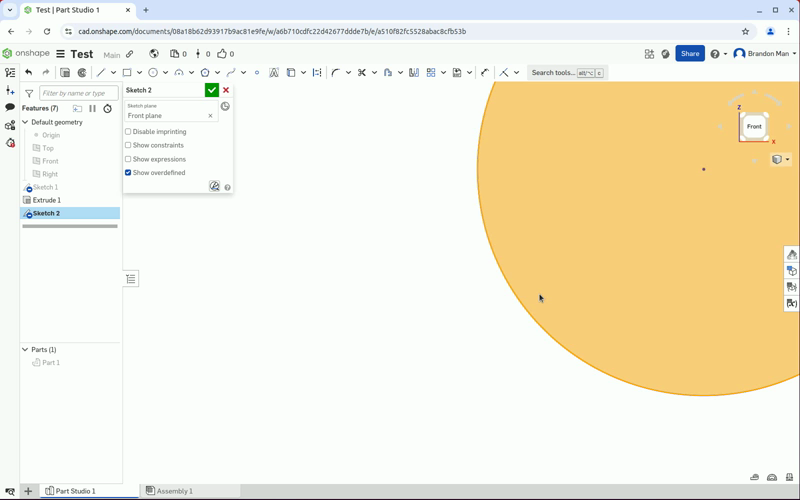
scroll(-6)
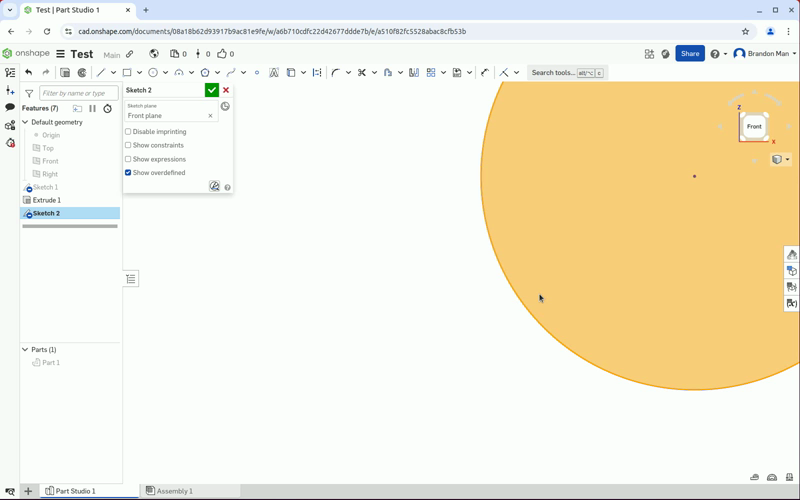
scroll(-6)
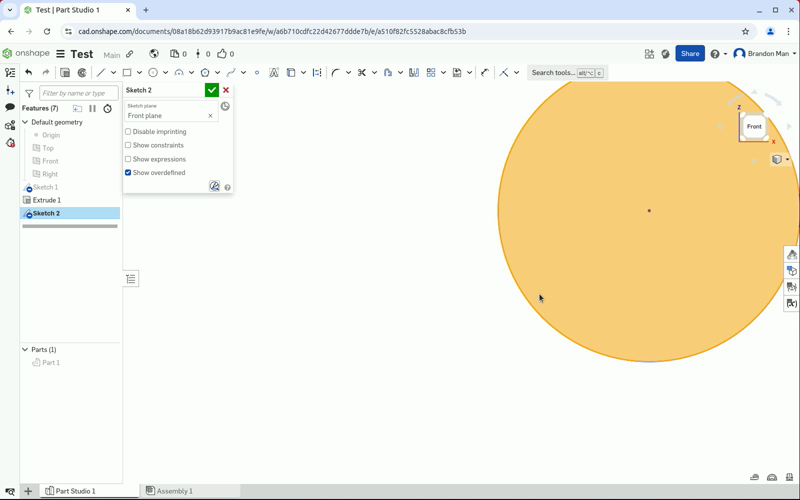
scroll(-6)
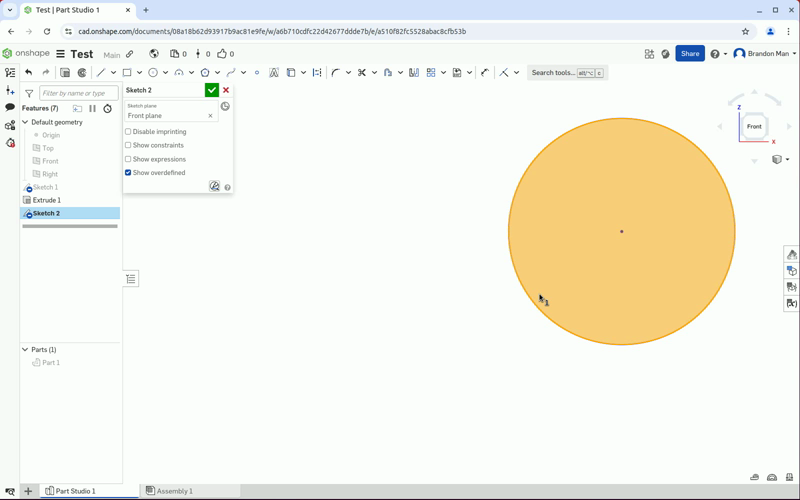
scroll(-6)
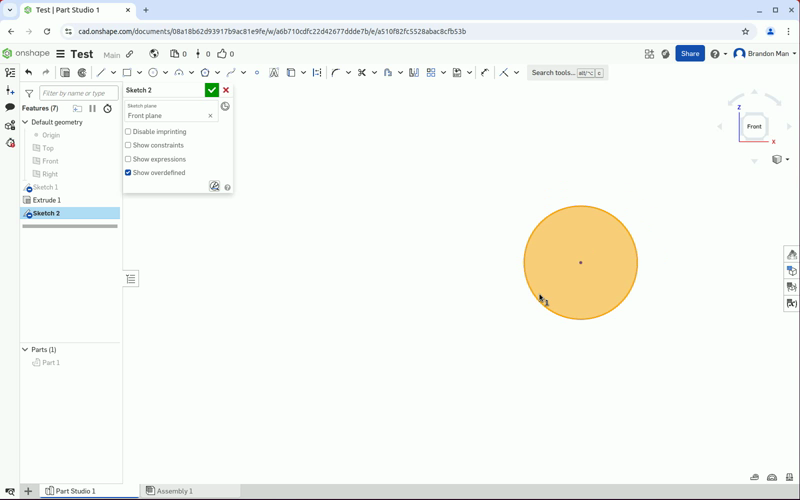
scroll(-6)
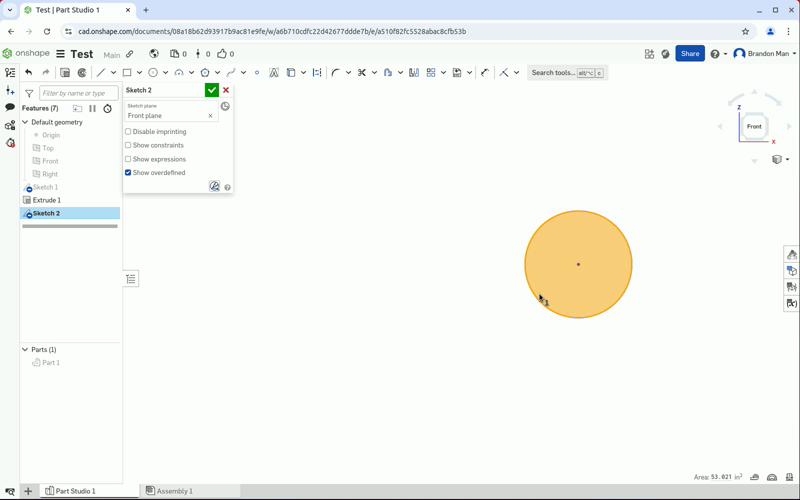
scroll(-6)
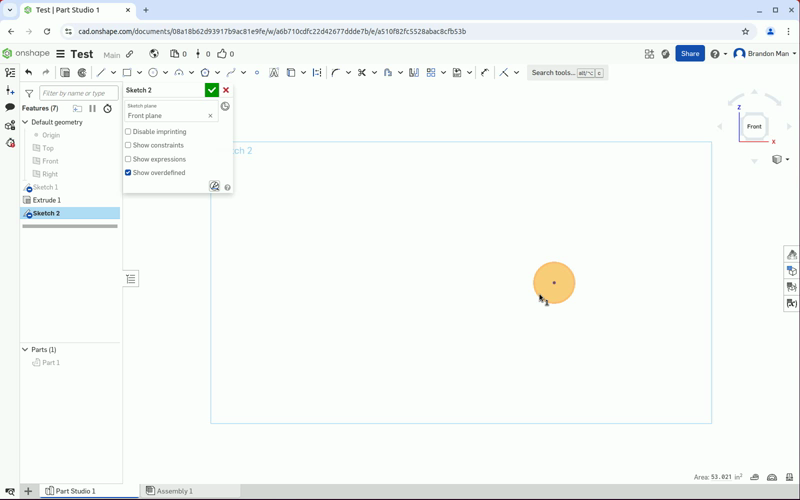
mouse_move(73, 352)
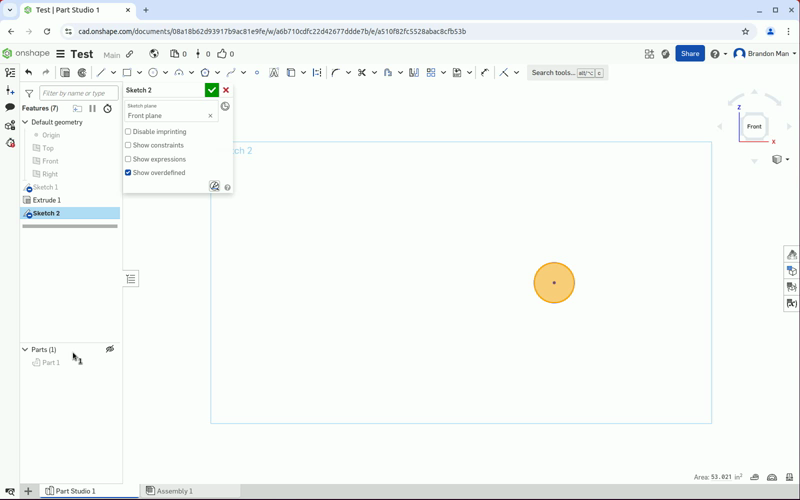
key(shift+y)
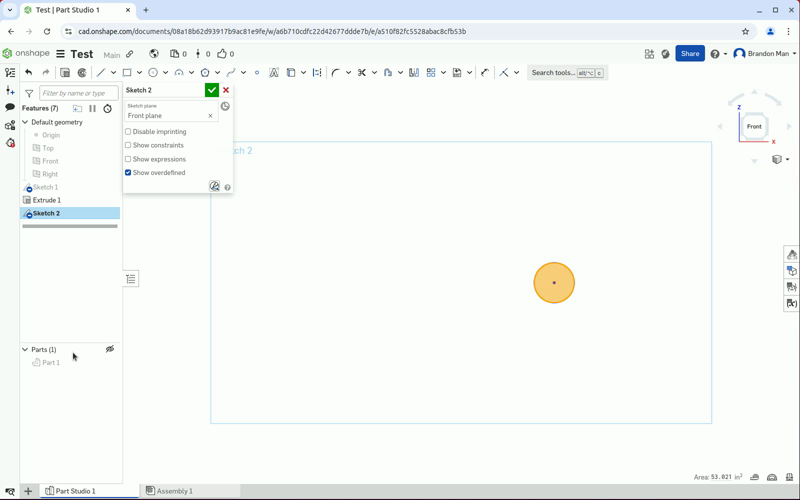
key(shift+e)
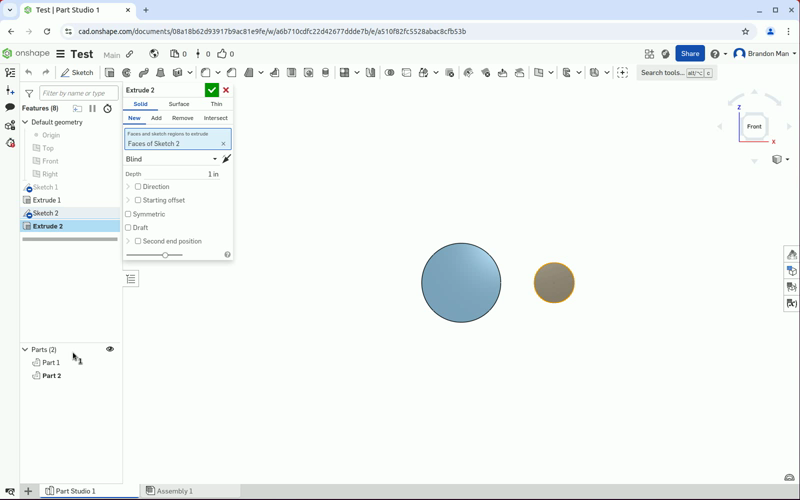
mouse_move(143, 106)
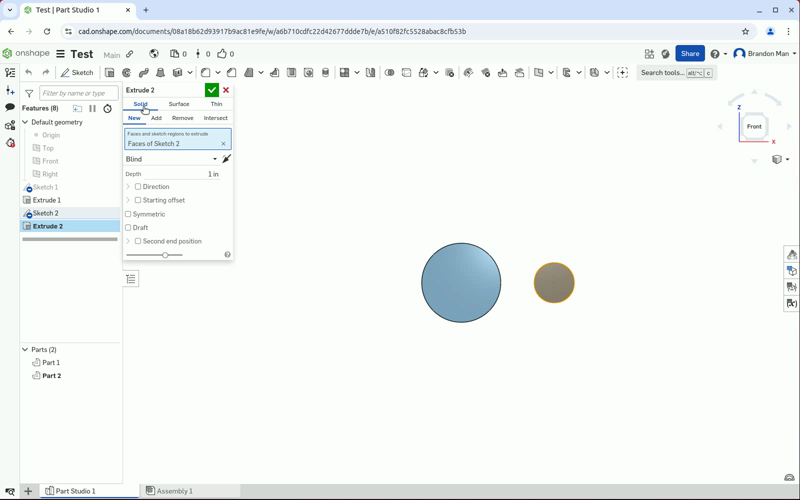
click(143, 106)
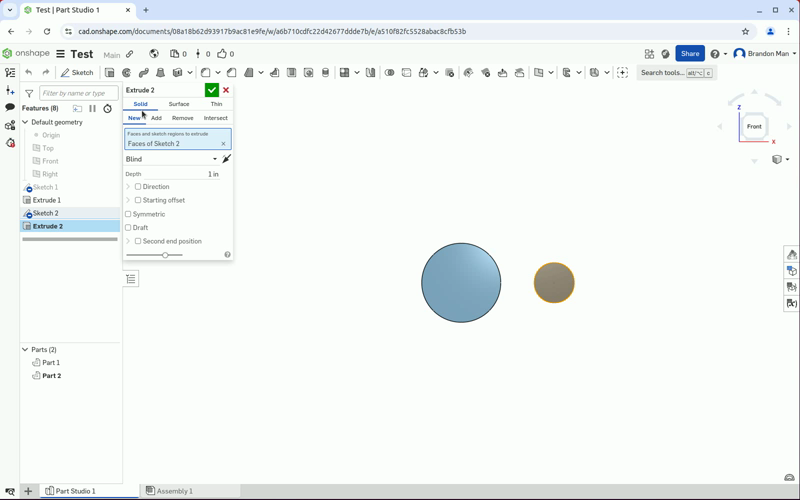
mouse_move(137, 120)
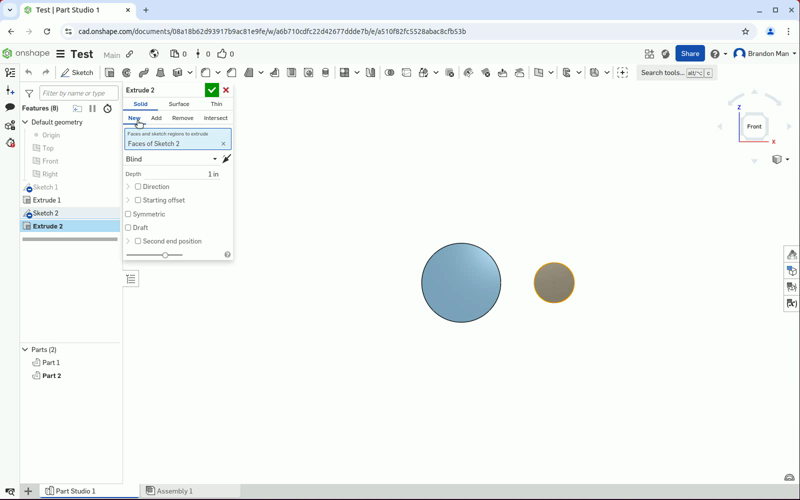
click(137, 120)
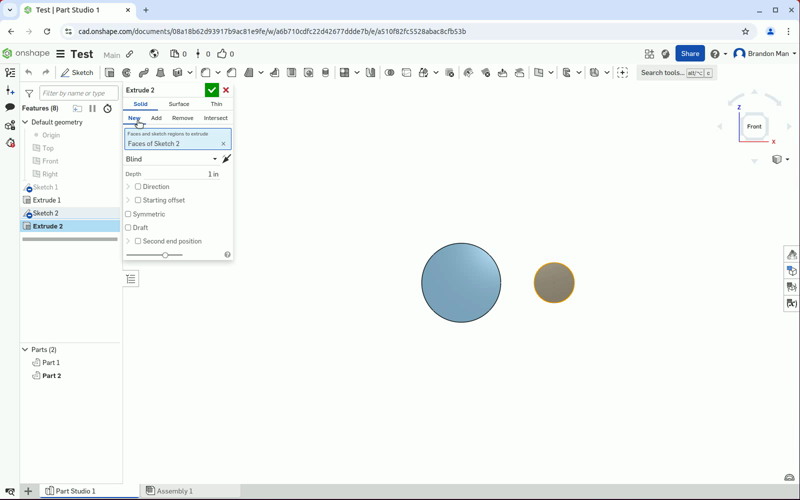
key(tab, 4)
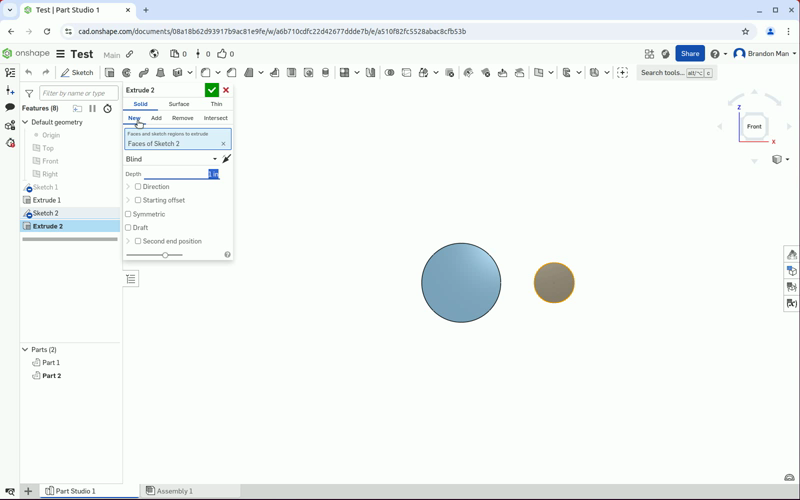
text(6.258)
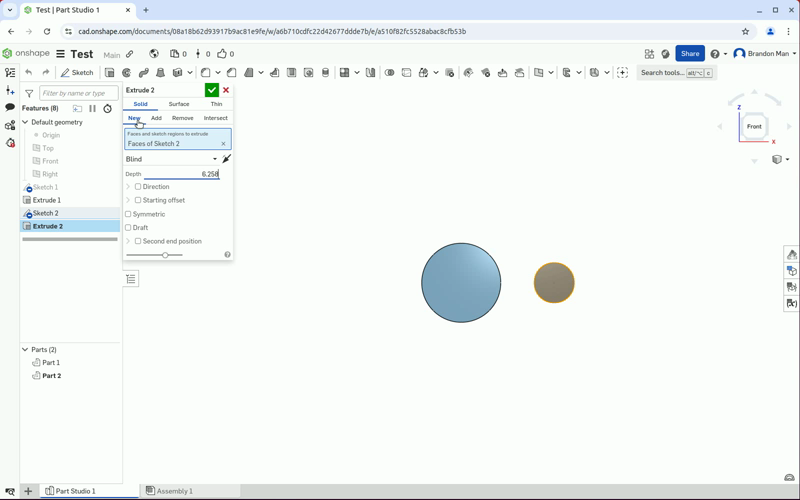
key(enter)
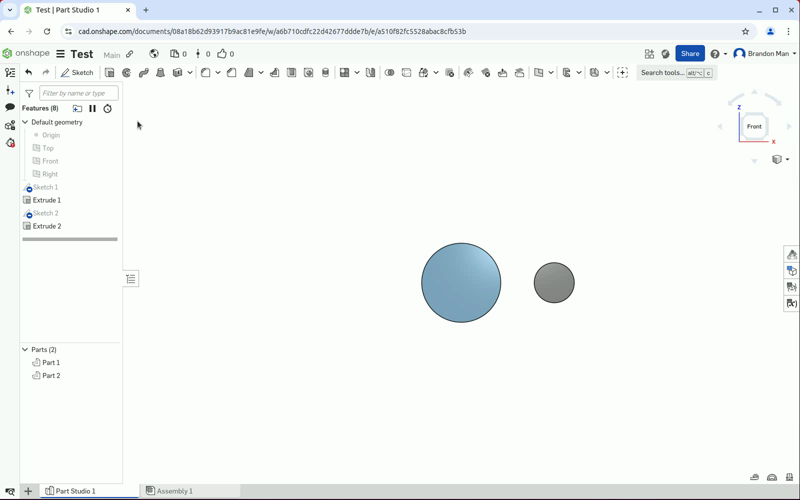
key(shift+h)
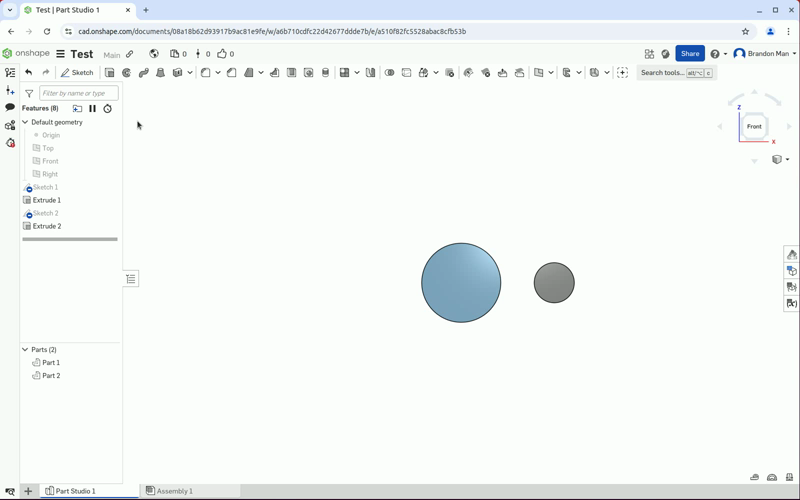
key(shift+h)
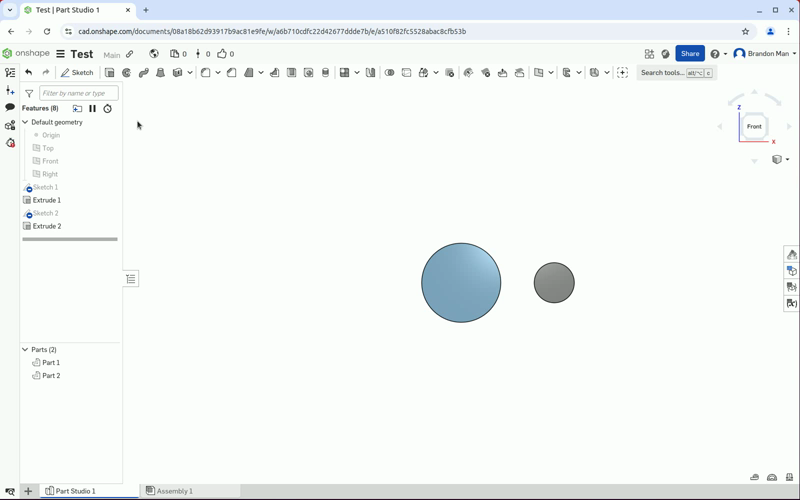
mouse_move(73, 189)
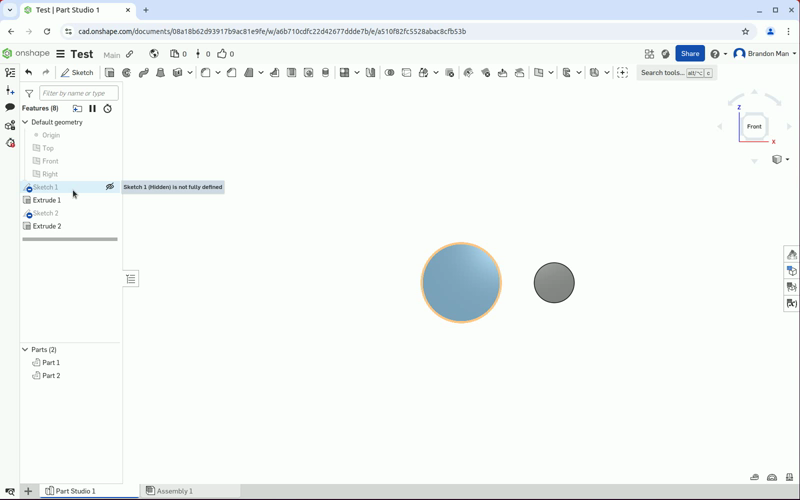
click(73, 189)
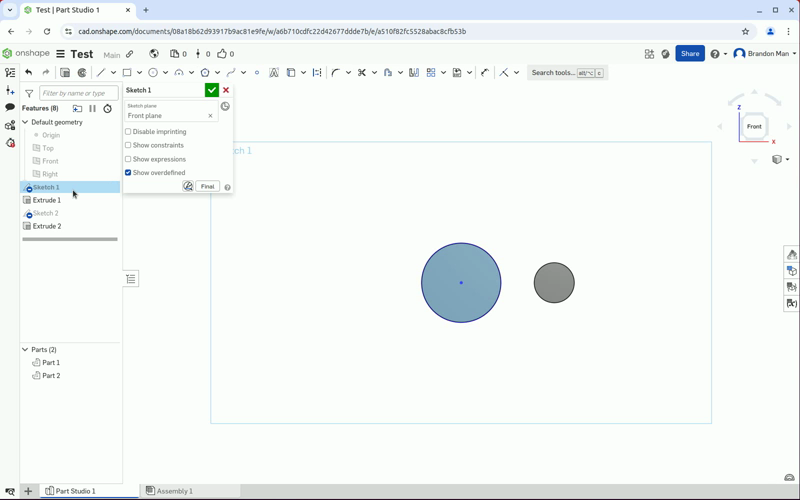
mouse_move(229, 92)
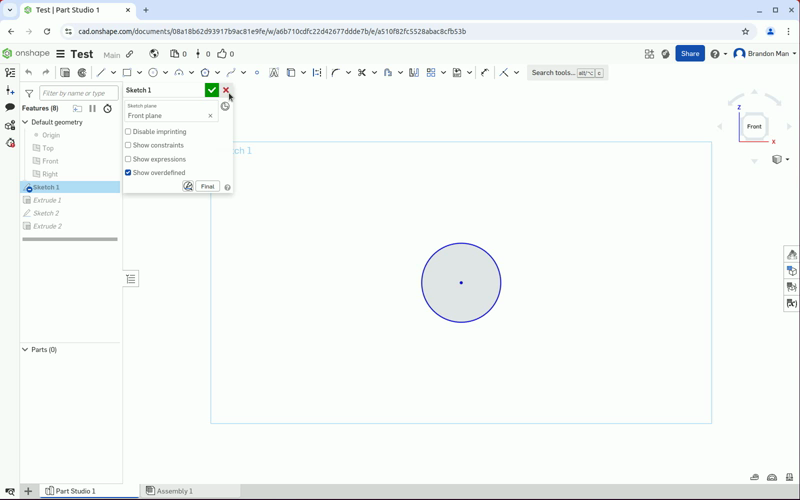
click(229, 92)
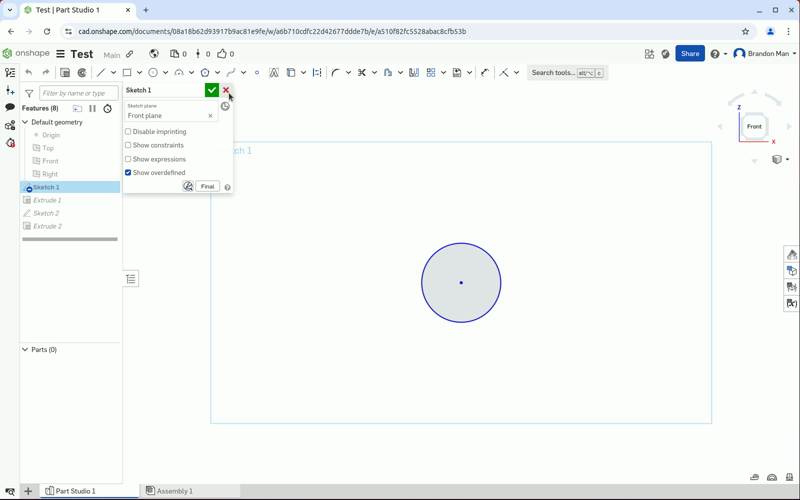
key(shift+s)
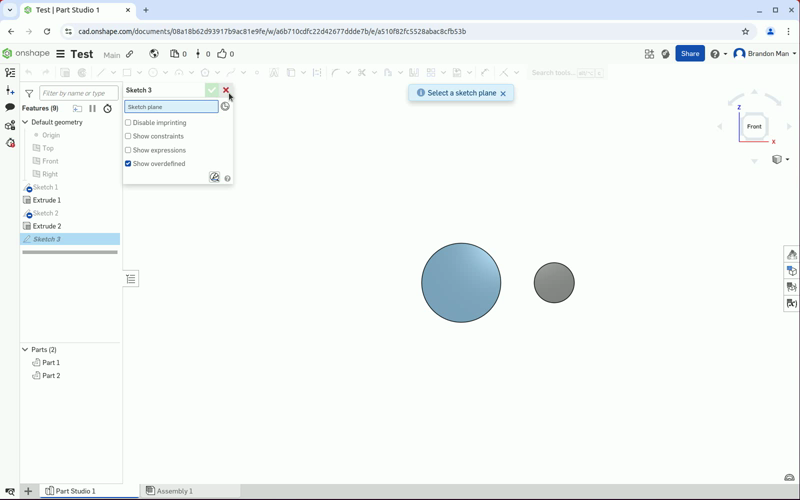
mouse_move(73, 163)
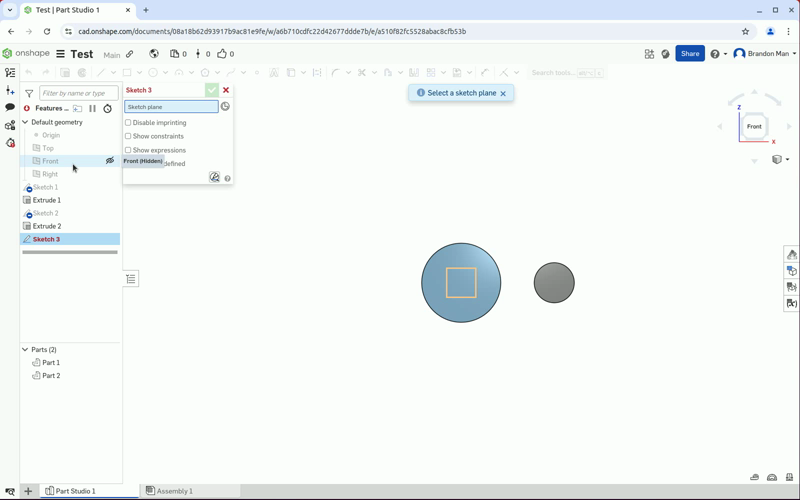
click(73, 163)
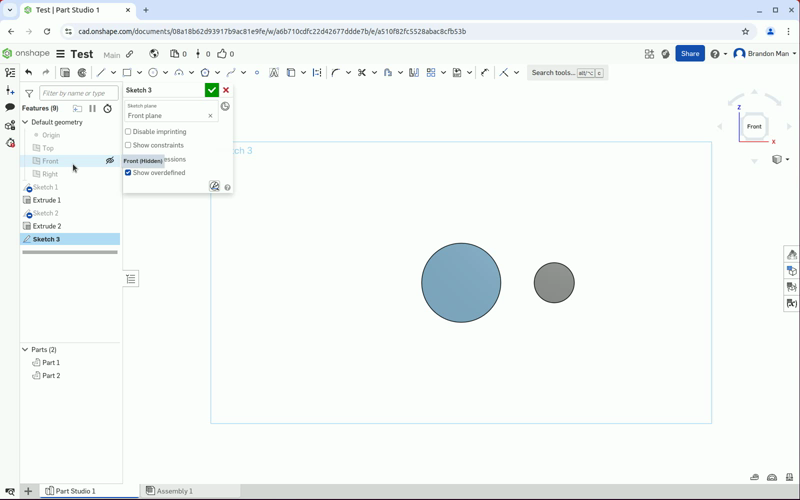
mouse_move(73, 352)
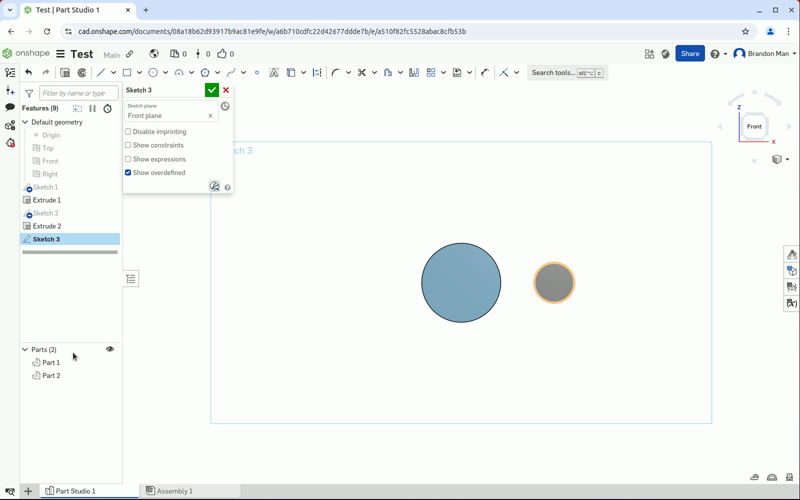
key(y)
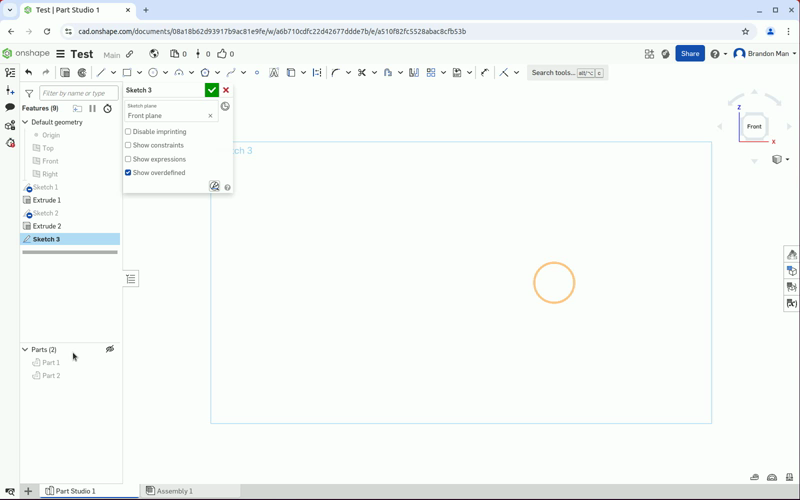
key(l)
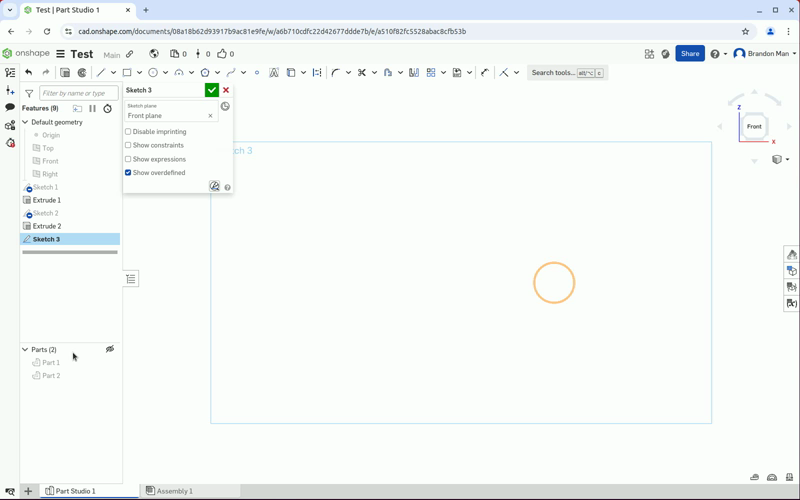
key_down(shift)
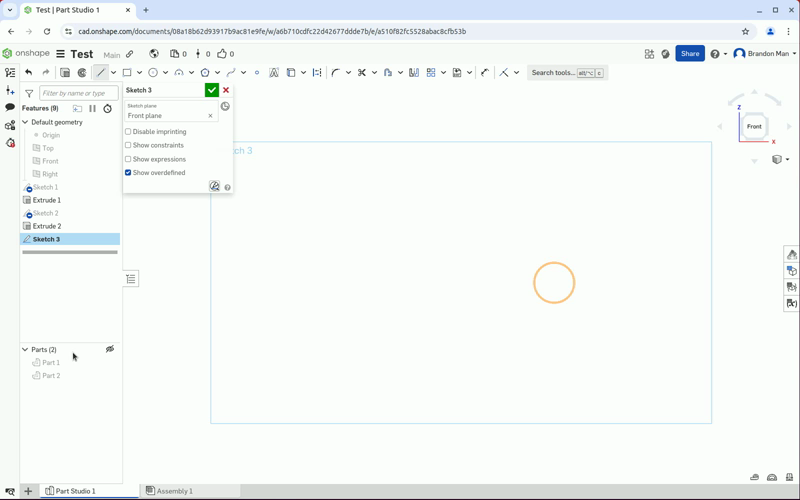
mouse_move(468, 320)
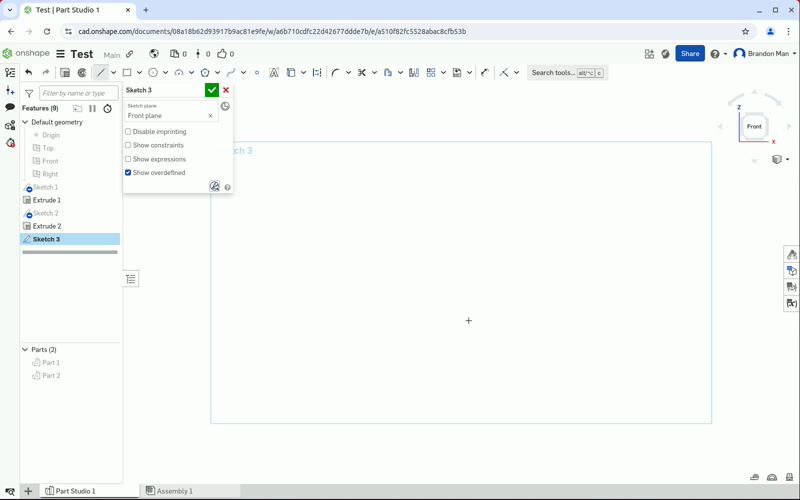
click(468, 320)
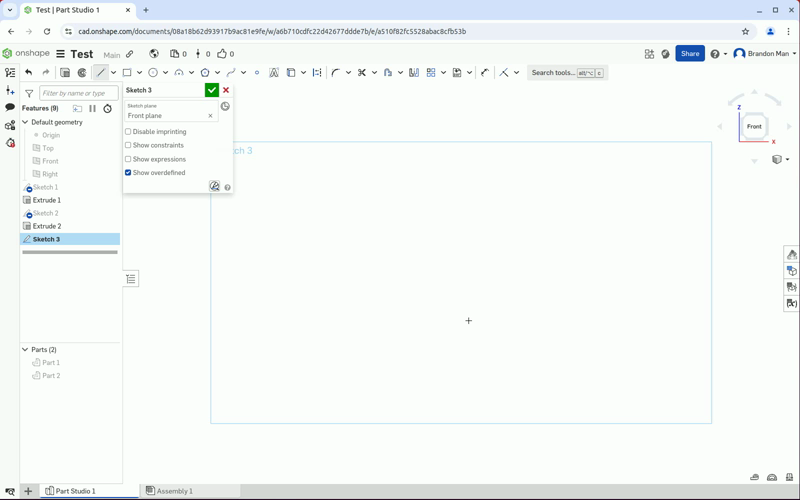
key_up(shift)
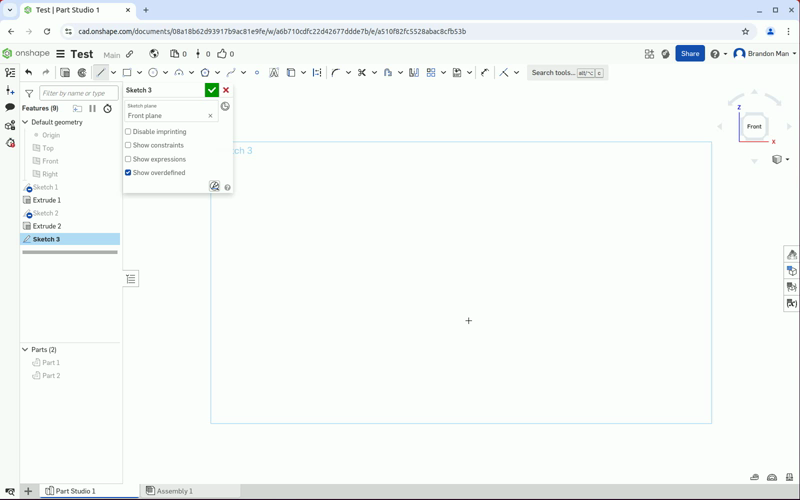
key_down(shift)
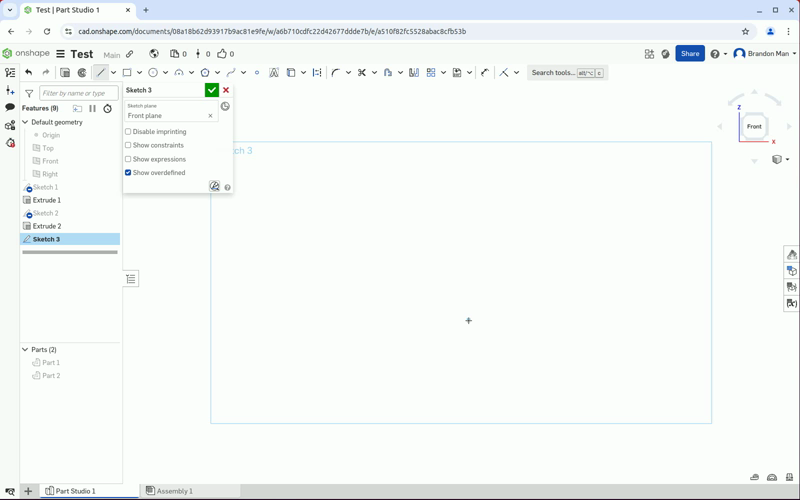
mouse_move(558, 301)
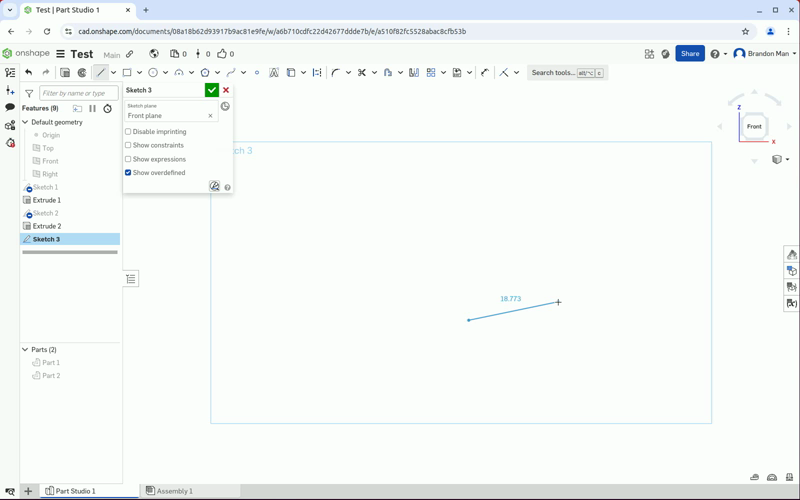
click(558, 301)
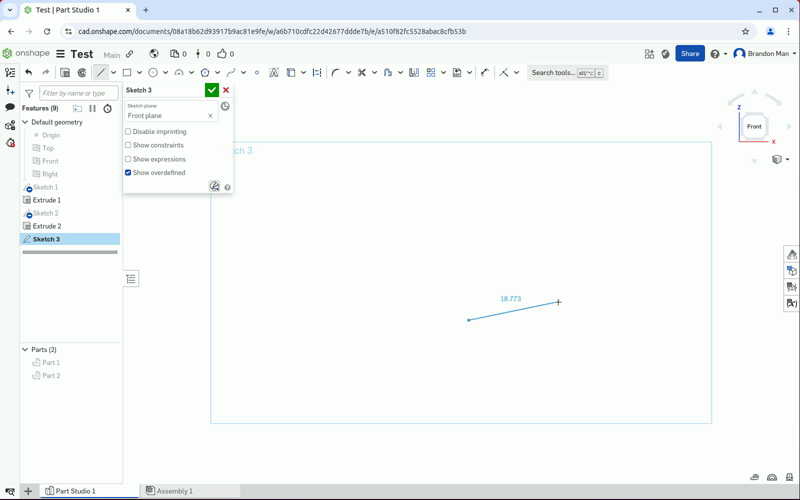
key_up(shift)
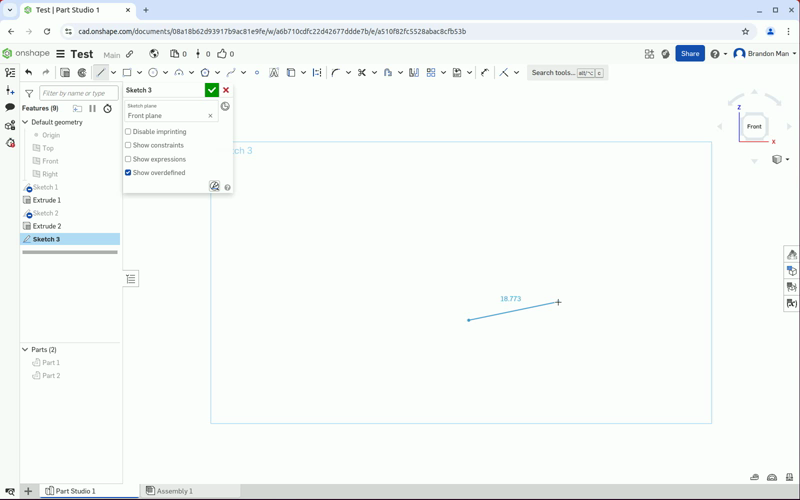
key(esc)
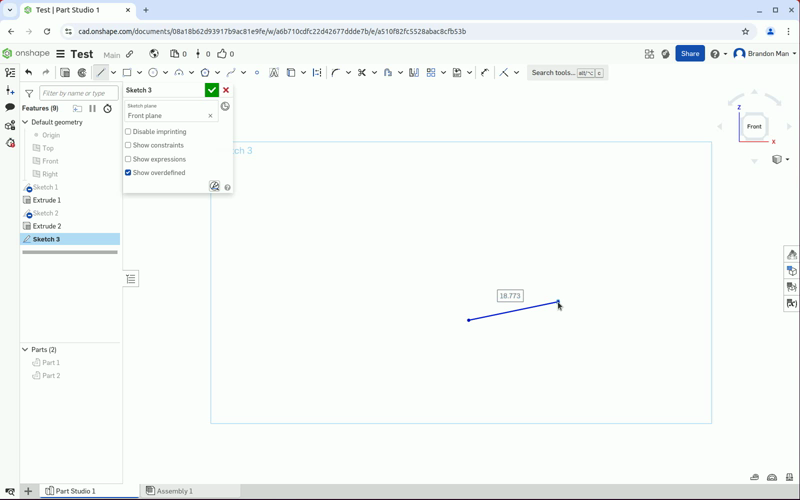
key(a)
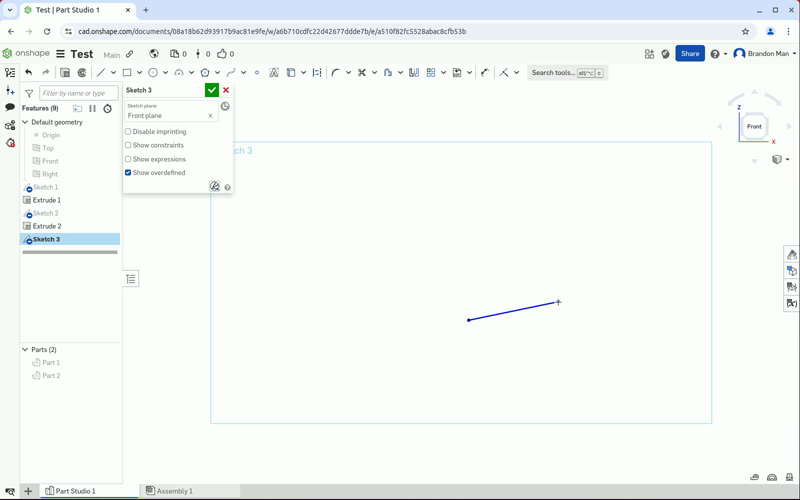
mouse_move(558, 301)
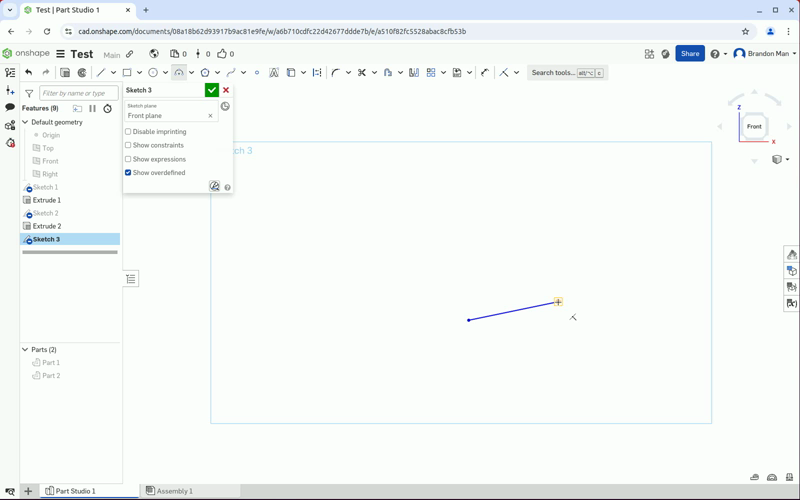
click(558, 301)
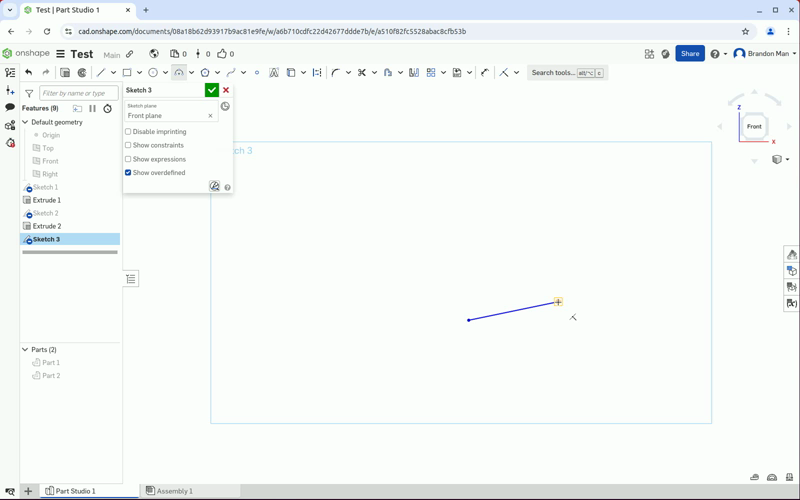
key_down(shift)
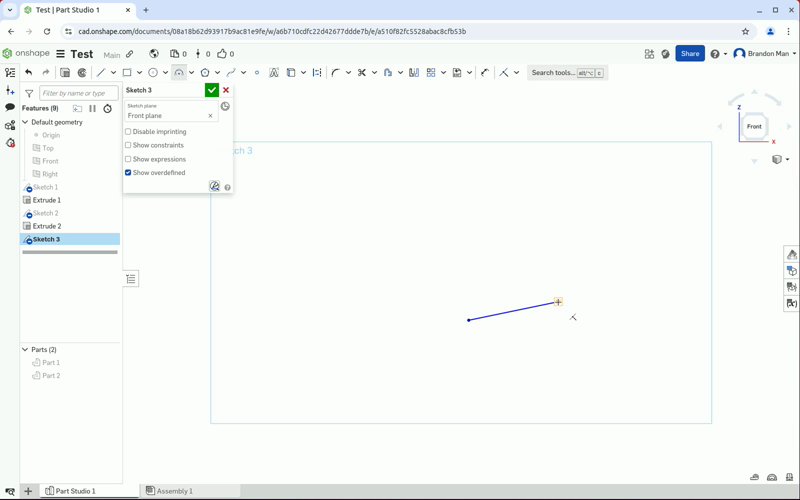
mouse_move(558, 263)
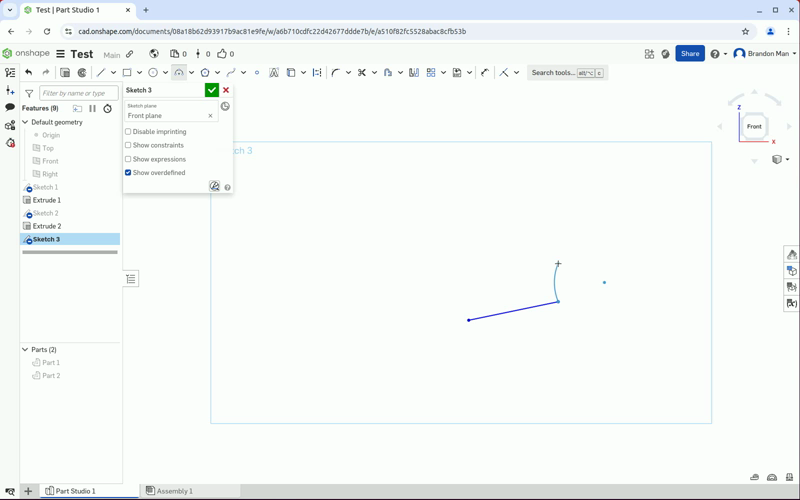
click(558, 263)
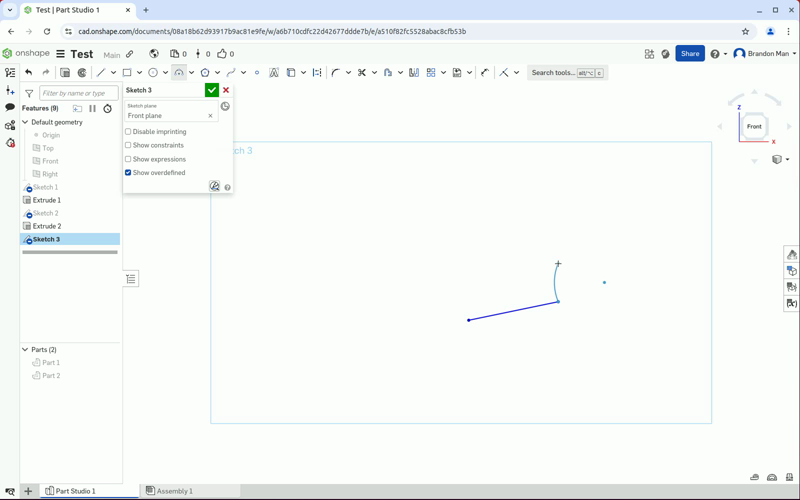
mouse_move(534, 282)
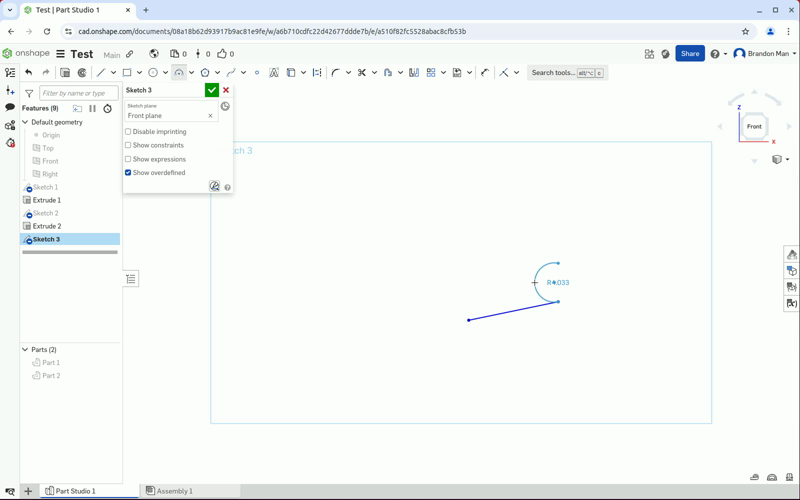
click(534, 282)
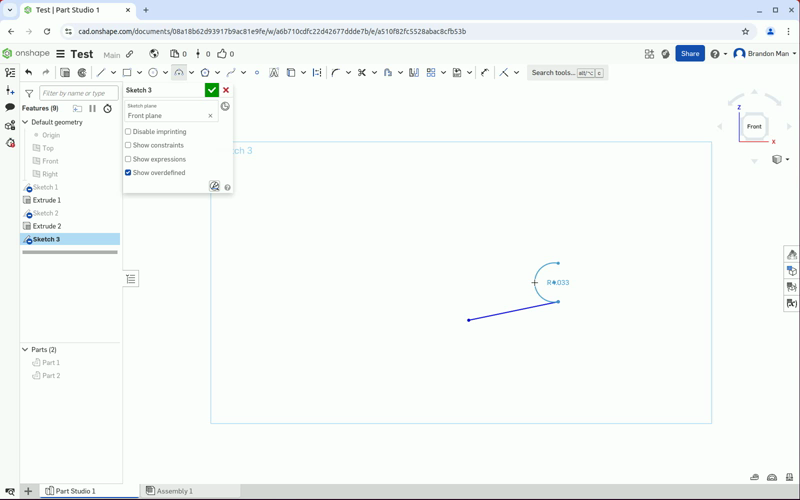
key_up(shift)
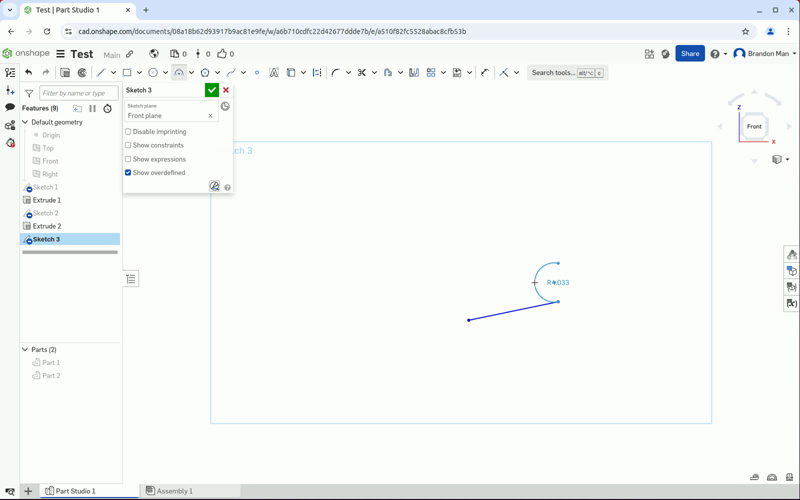
key(esc)
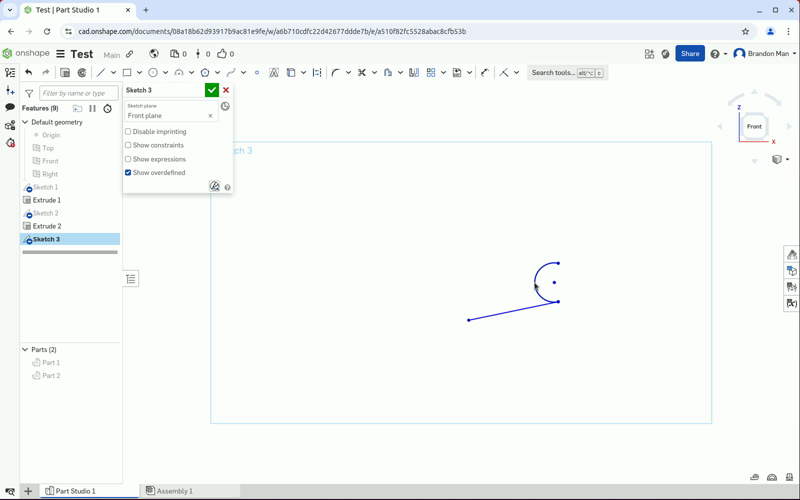
key(l)
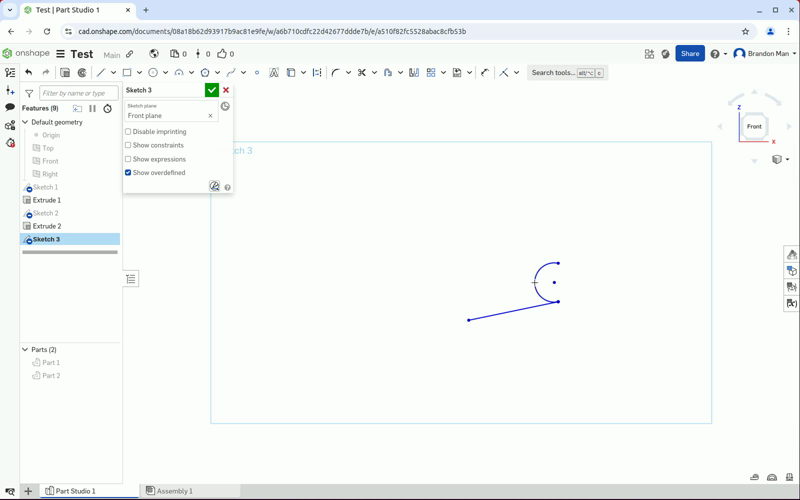
mouse_move(558, 263)
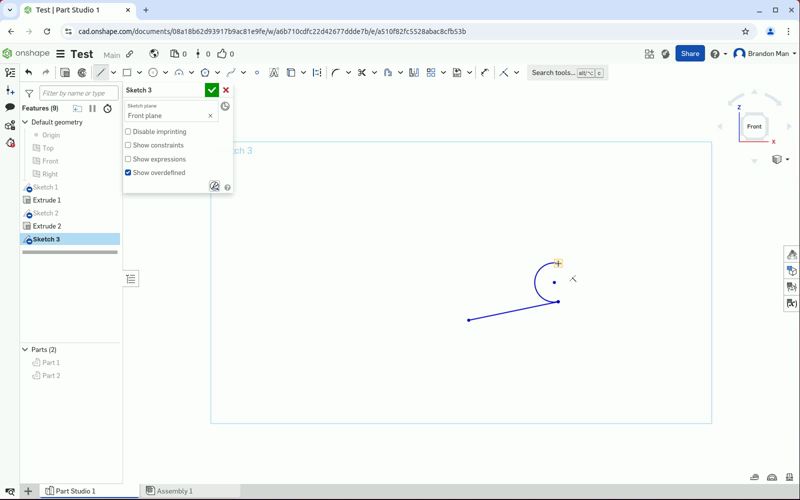
click(558, 263)
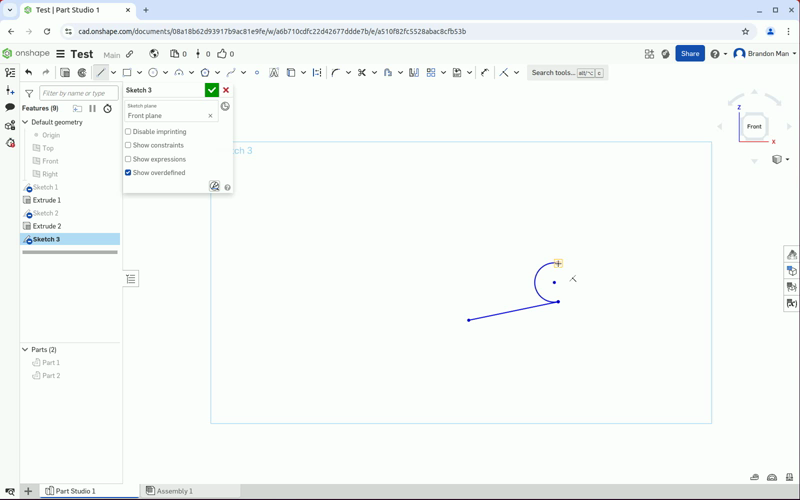
key_down(shift)
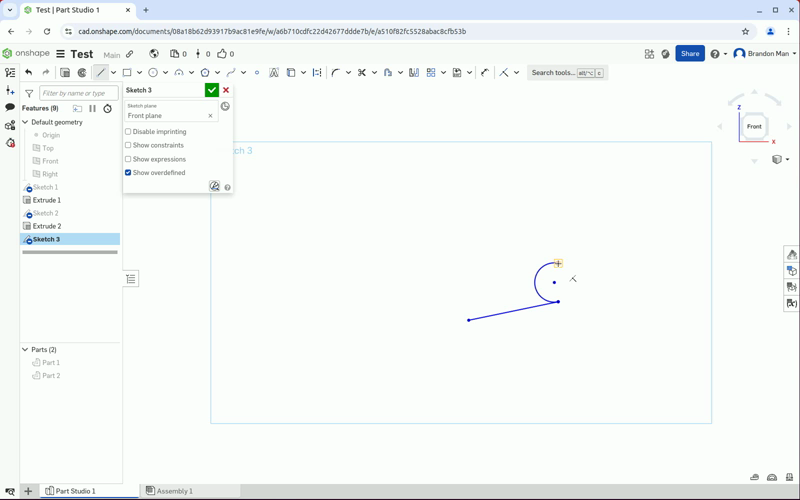
mouse_move(468, 244)
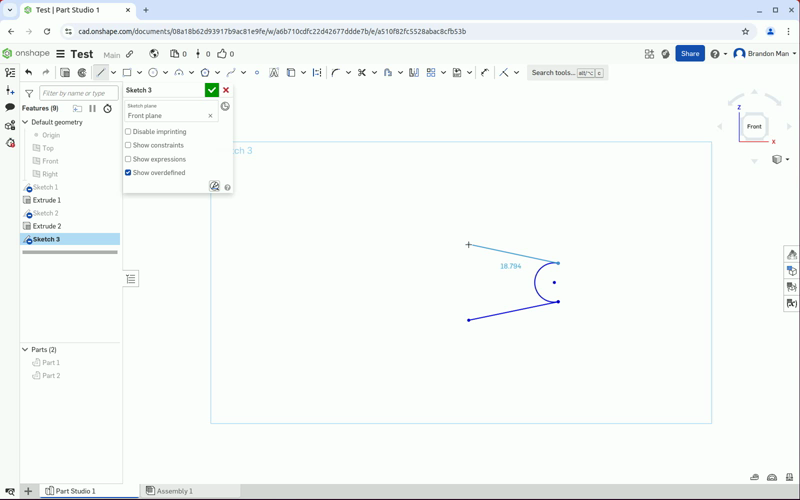
click(468, 244)
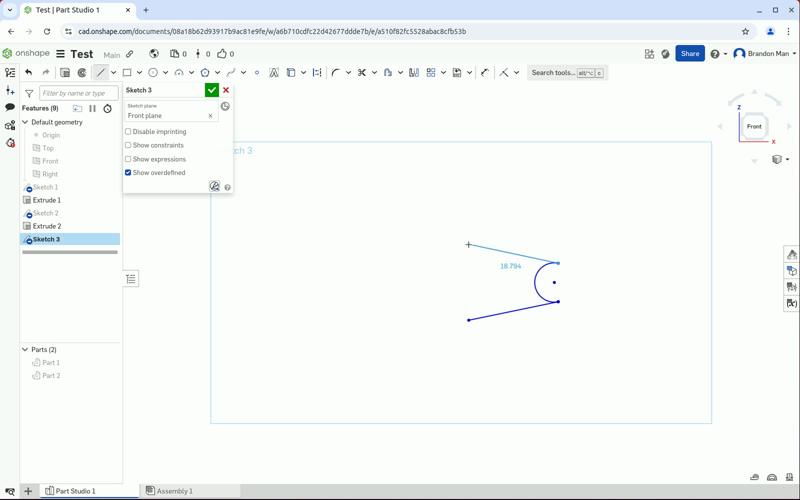
key_up(shift)
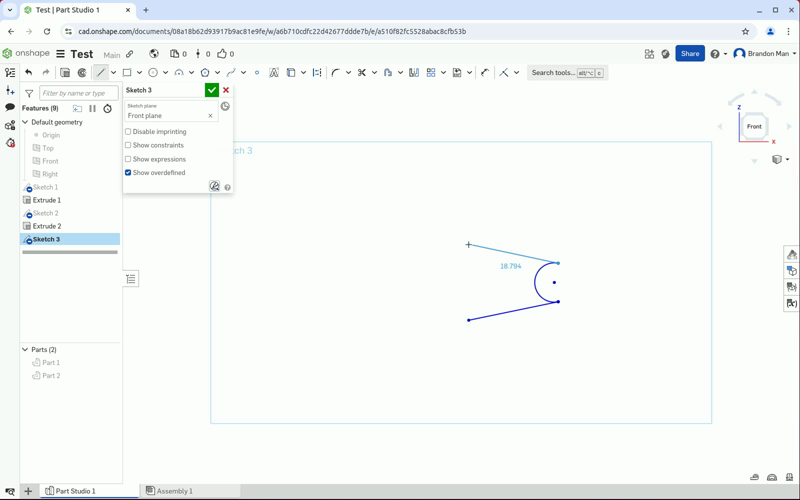
key(esc)
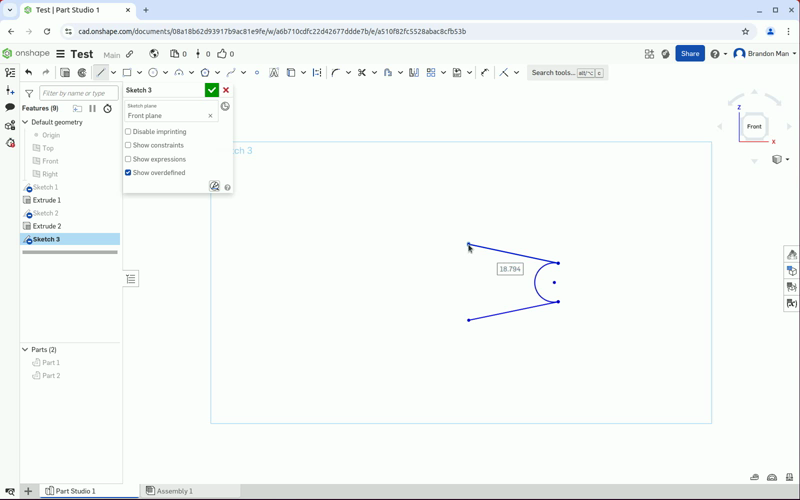
key(a)
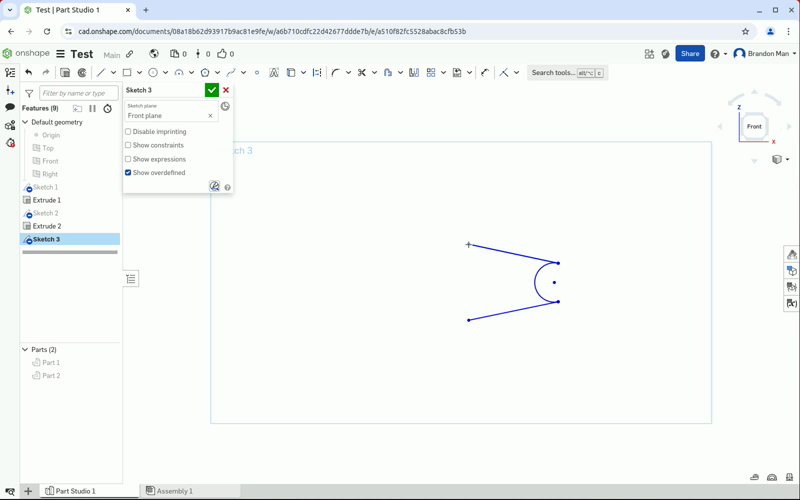
mouse_move(468, 244)
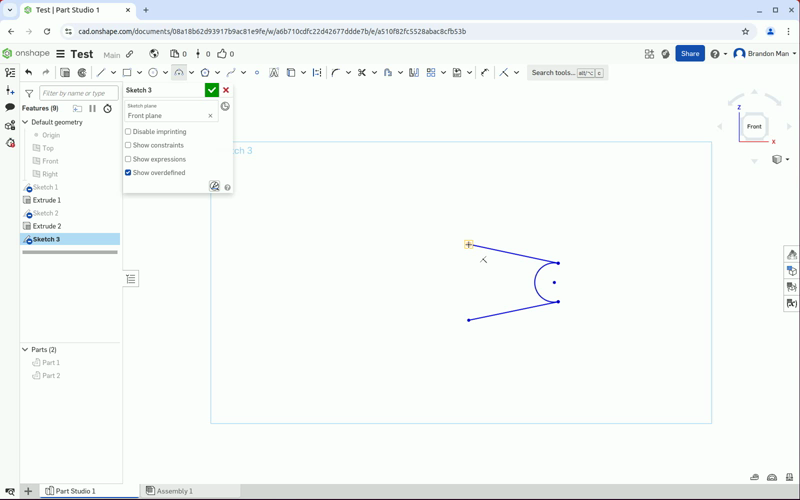
click(468, 244)
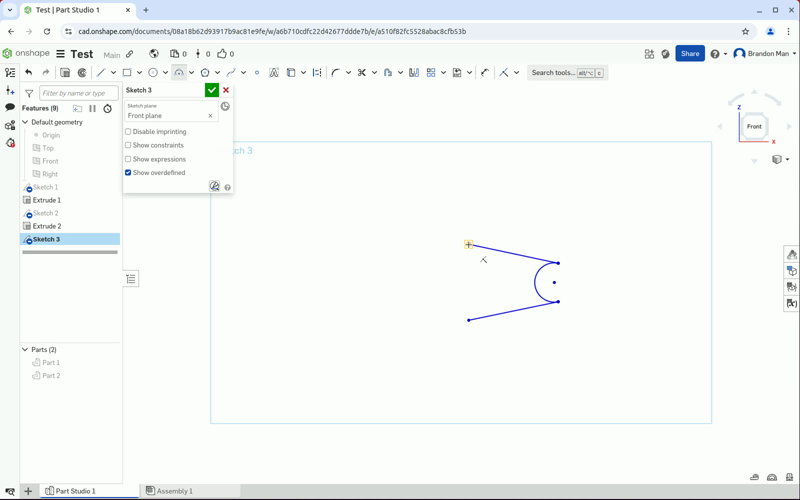
mouse_move(468, 320)
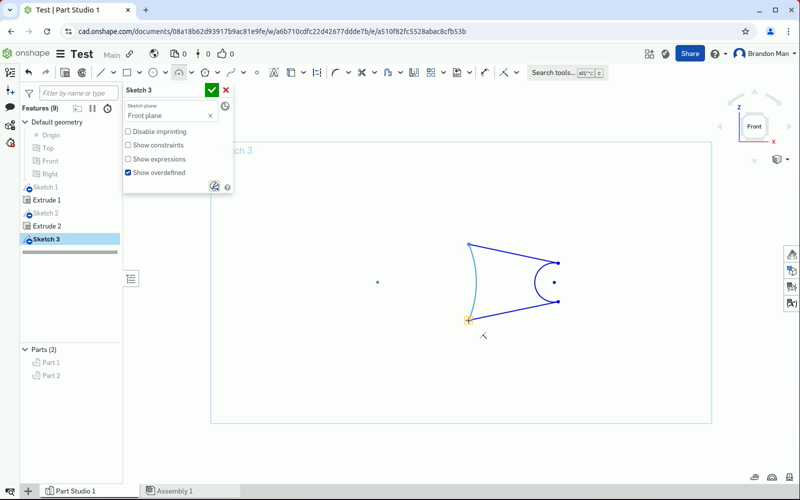
click(468, 320)
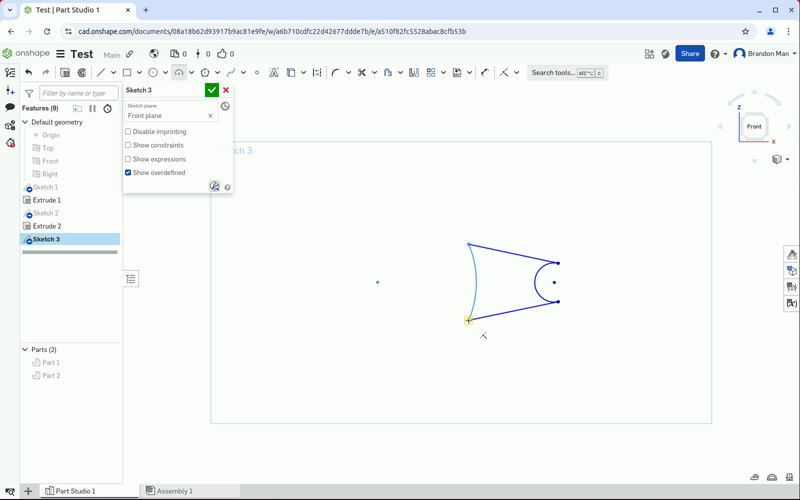
key_down(shift)
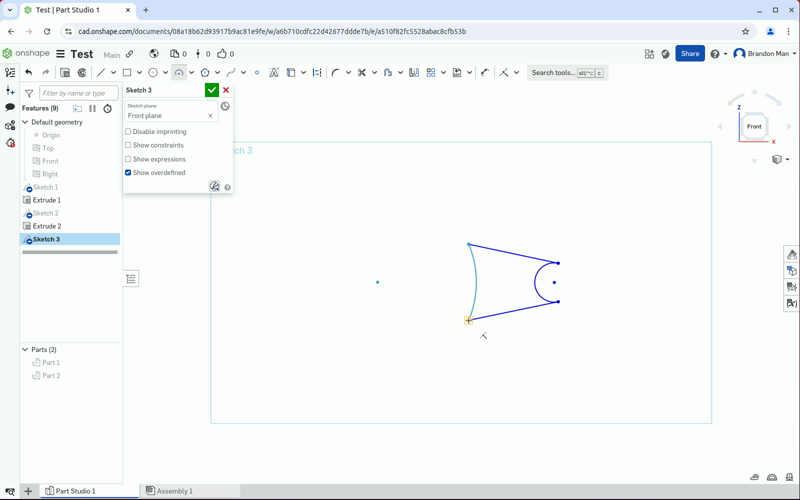
mouse_move(499, 282)
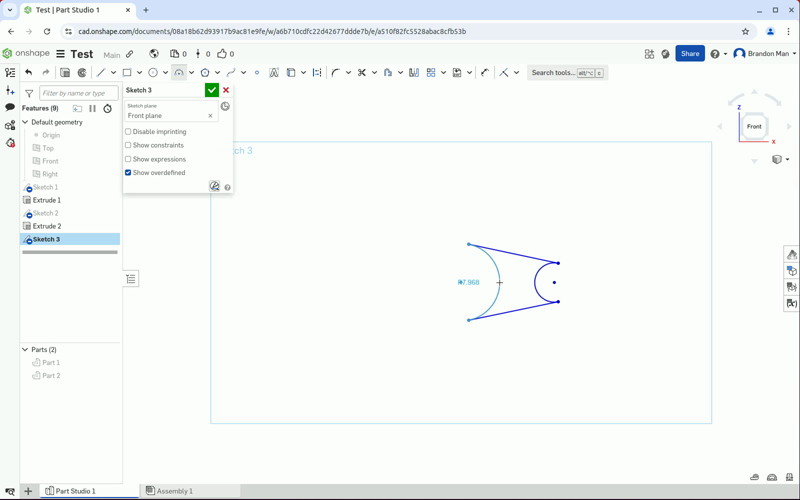
click(499, 282)
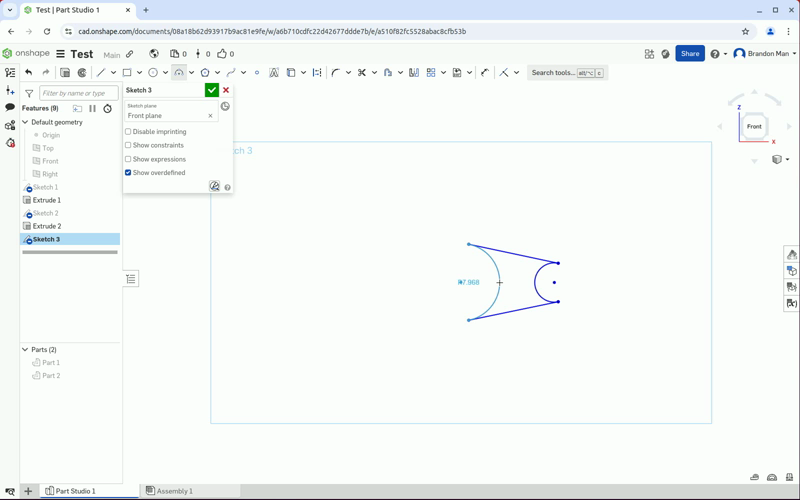
key_up(shift)
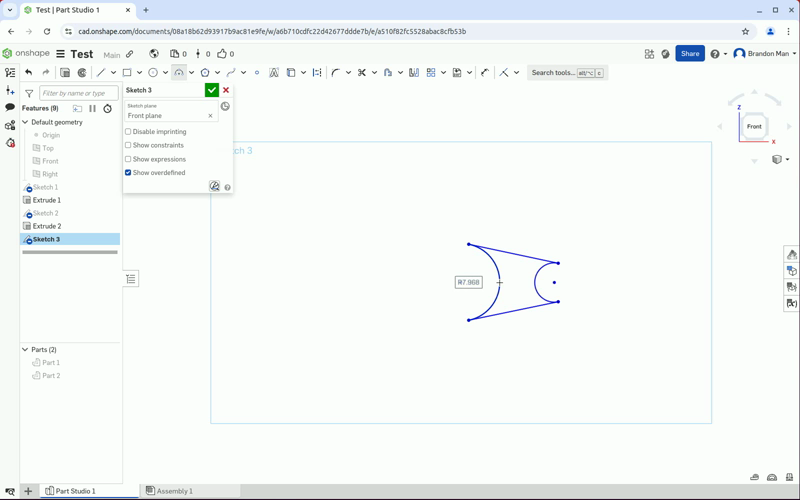
key(esc)
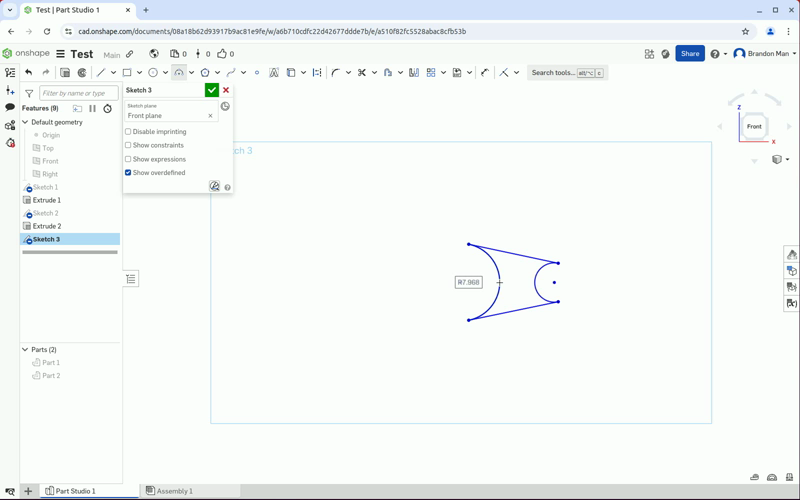
mouse_move(513, 295)
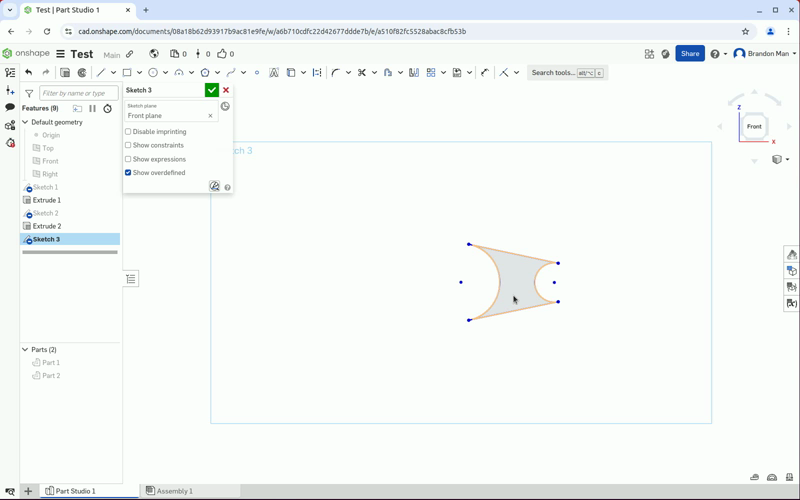
click(513, 295)
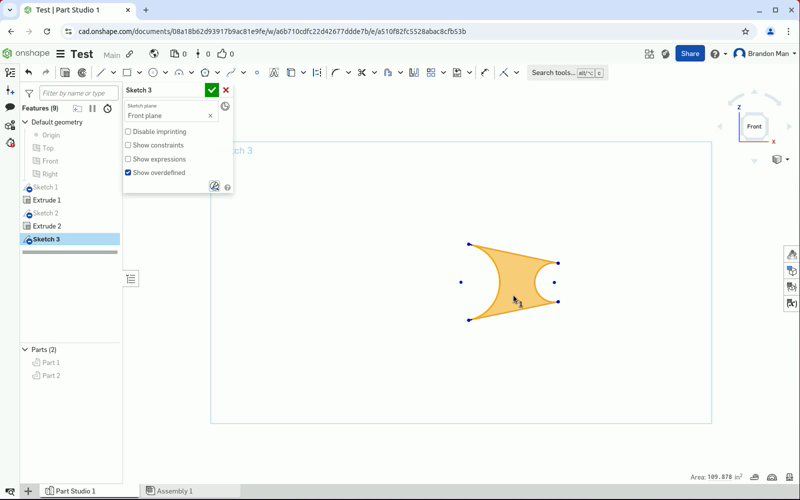
mouse_move(73, 352)
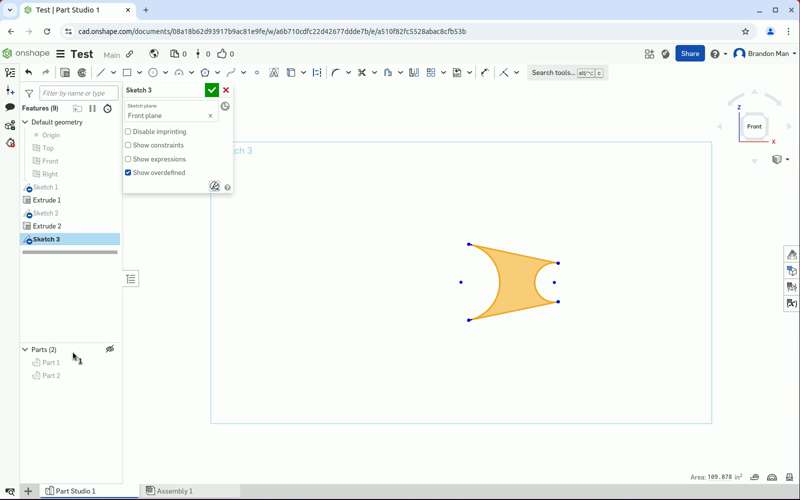
key(shift+y)
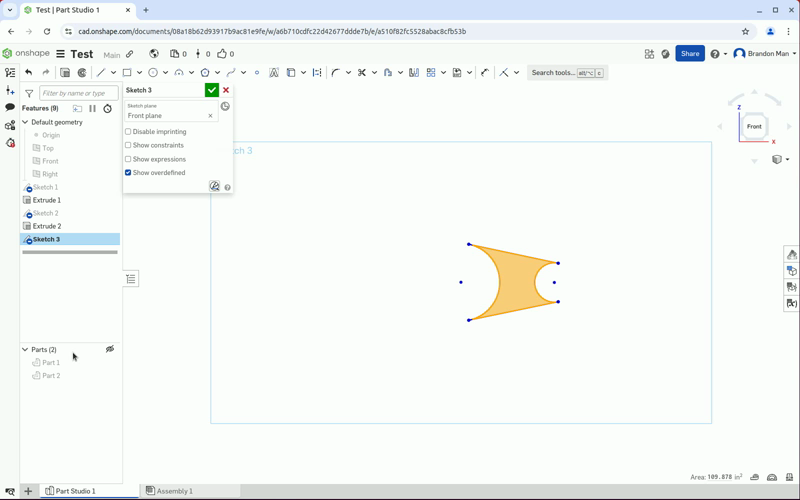
key(shift+e)
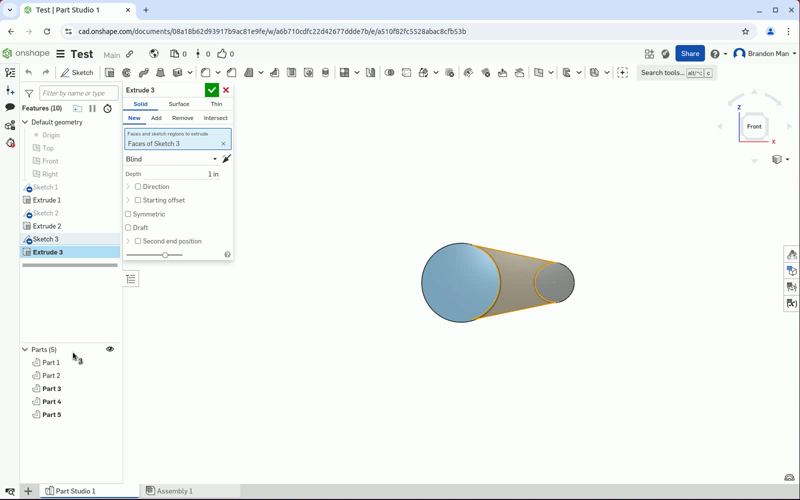
mouse_move(143, 106)
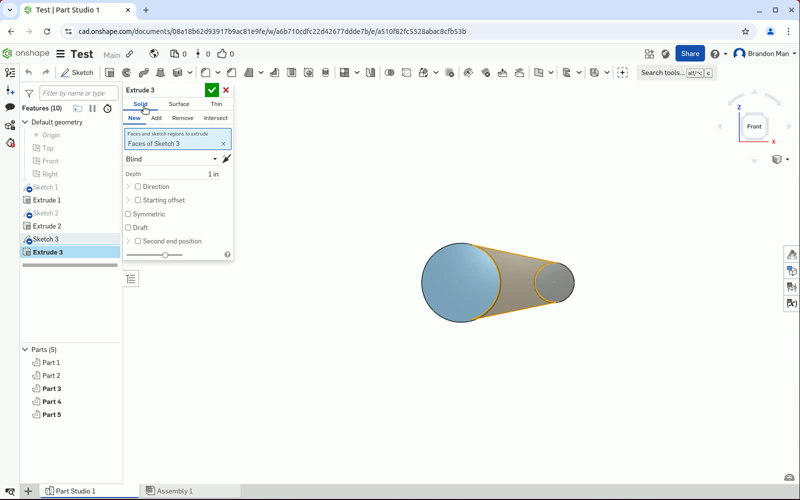
click(143, 106)
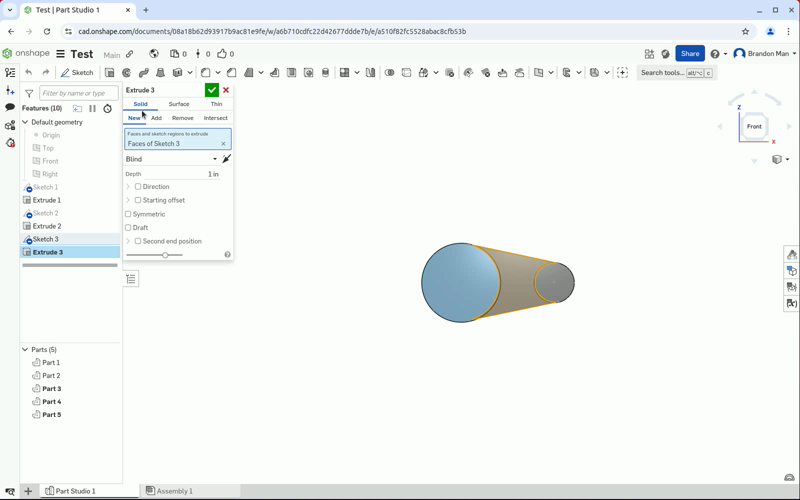
mouse_move(137, 120)
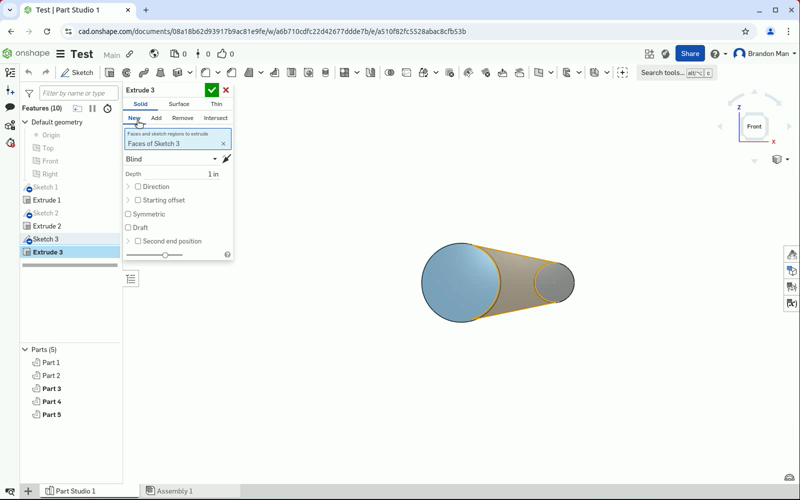
click(137, 120)
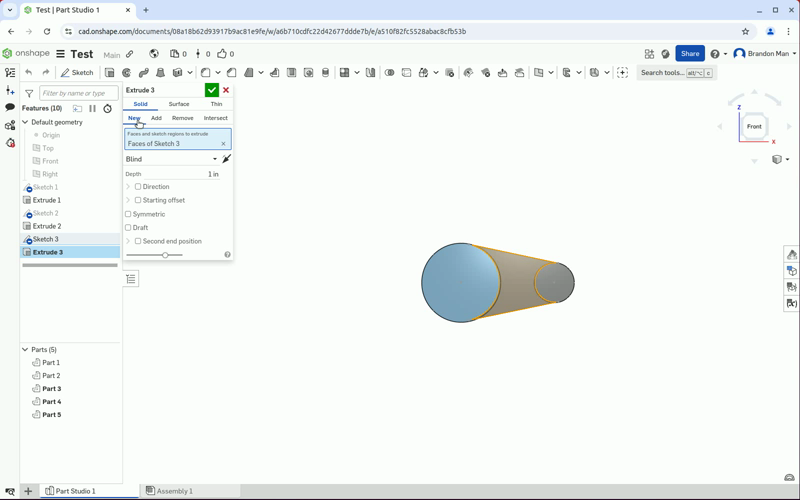
key(tab, 4)
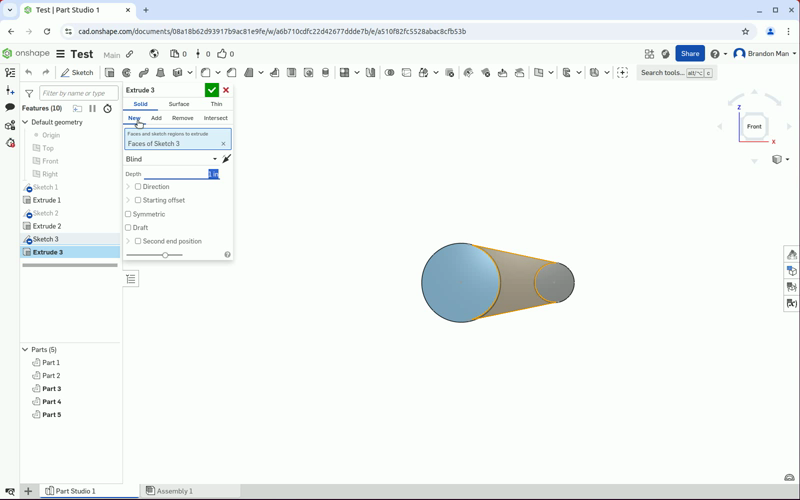
text(6.258)
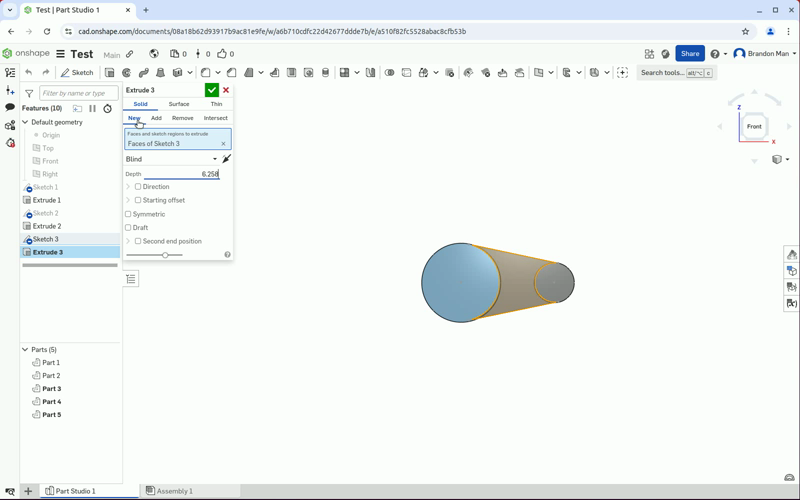
key(enter)
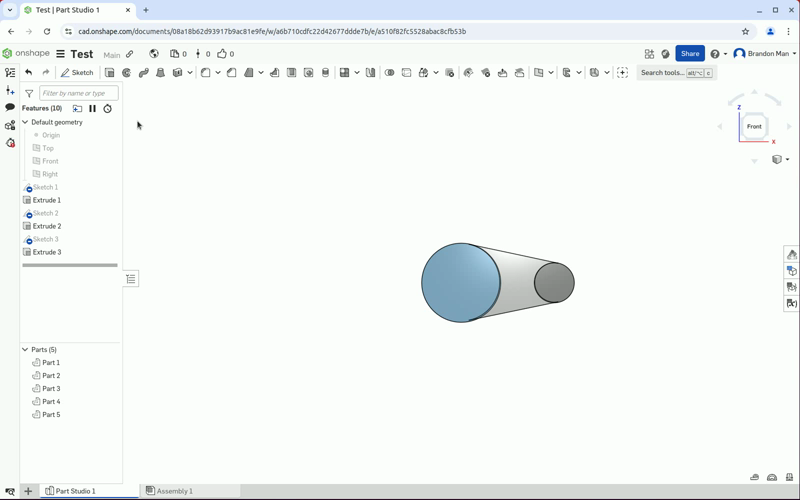
key(shift+h)
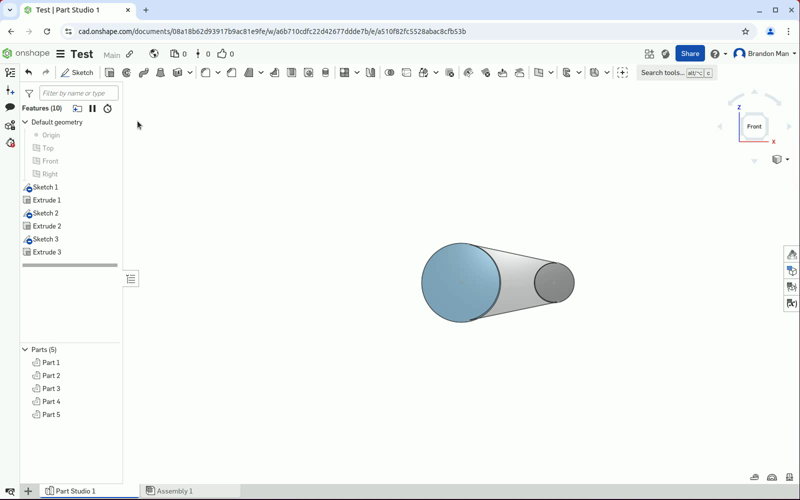
key(shift+h)
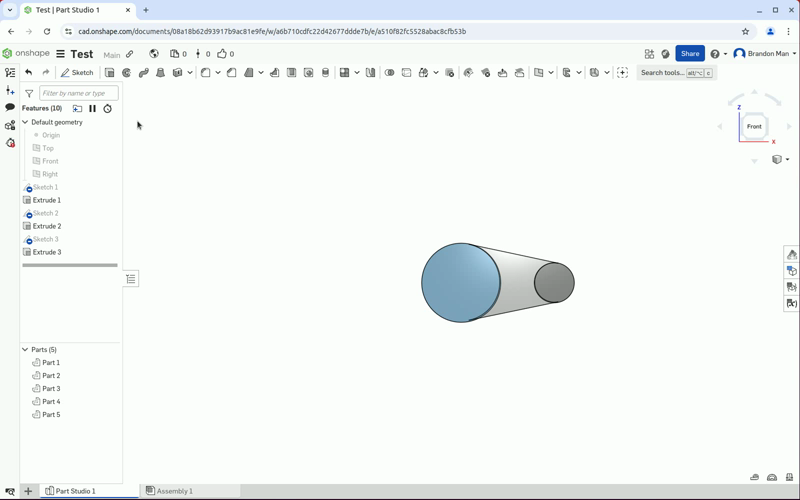
mouse_move(73, 189)
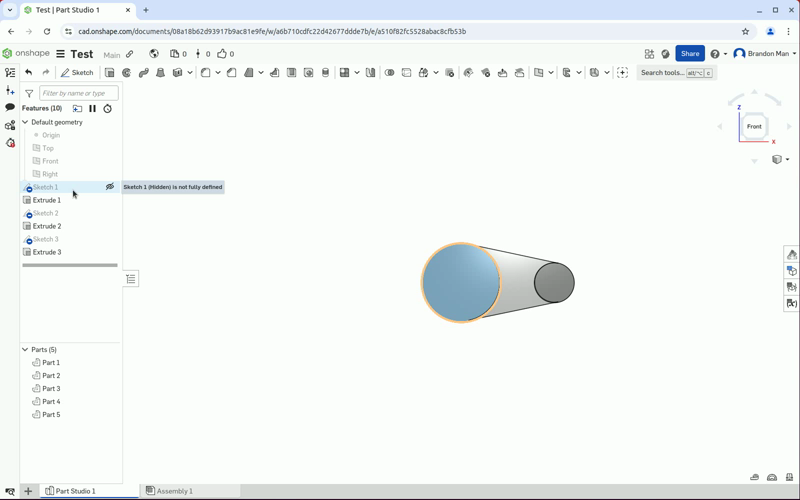
click(73, 189)
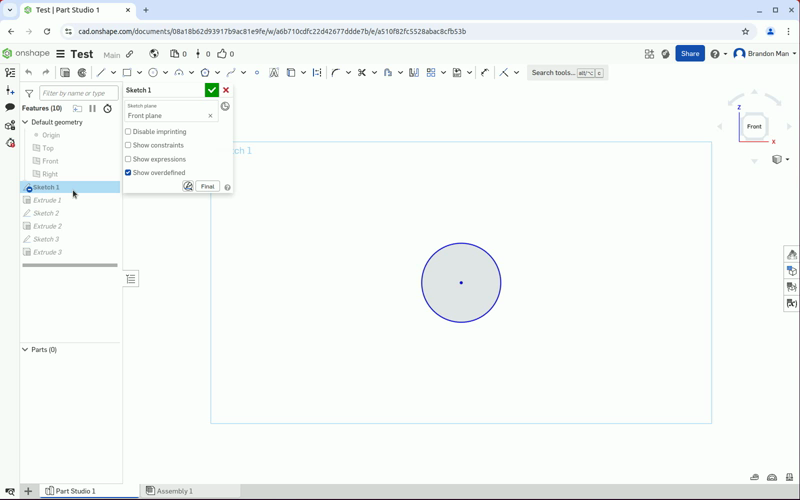
mouse_move(229, 92)
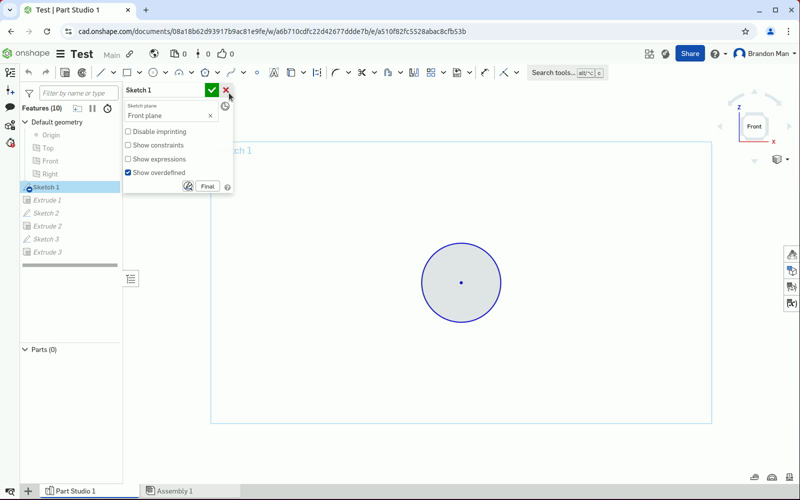
click(229, 92)
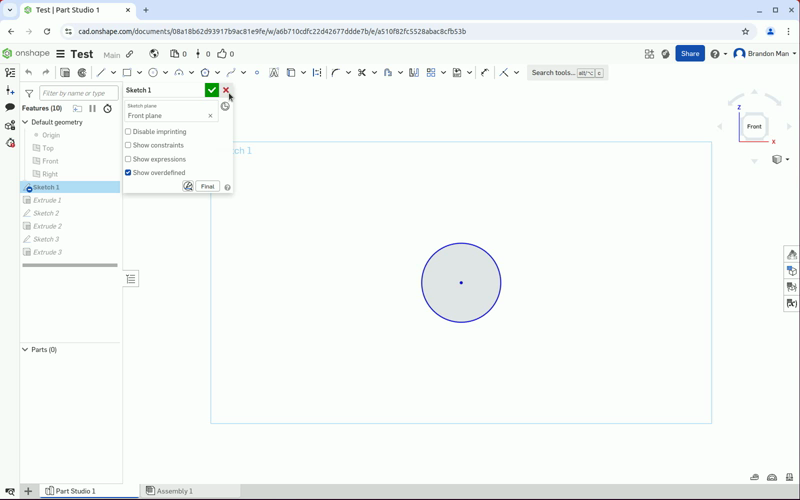
key(shift+s)
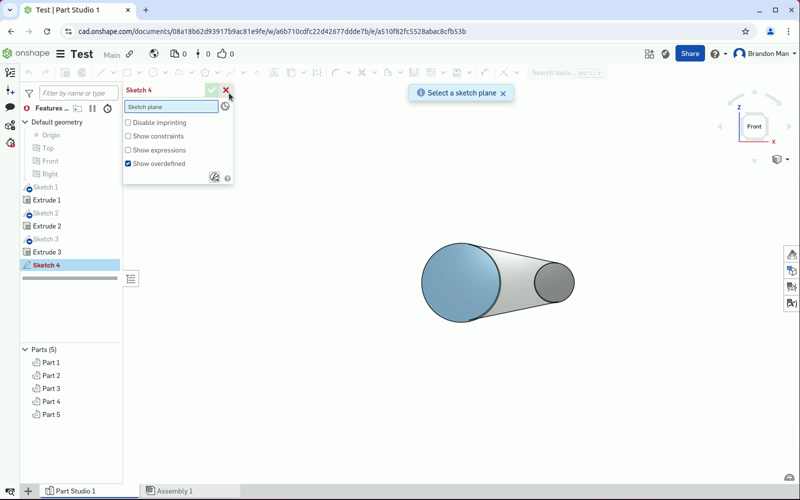
mouse_move(73, 163)
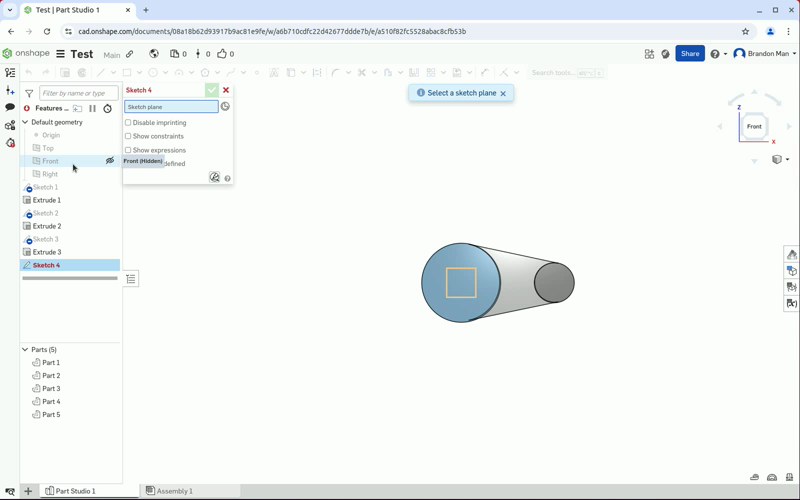
click(73, 163)
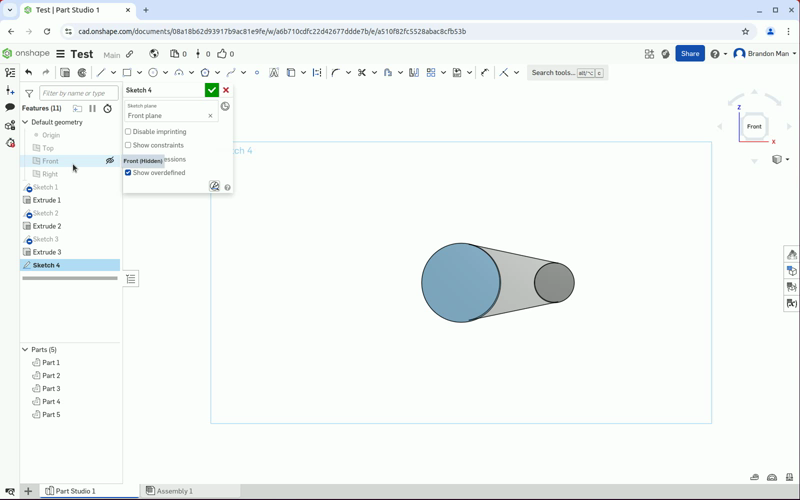
mouse_move(73, 352)
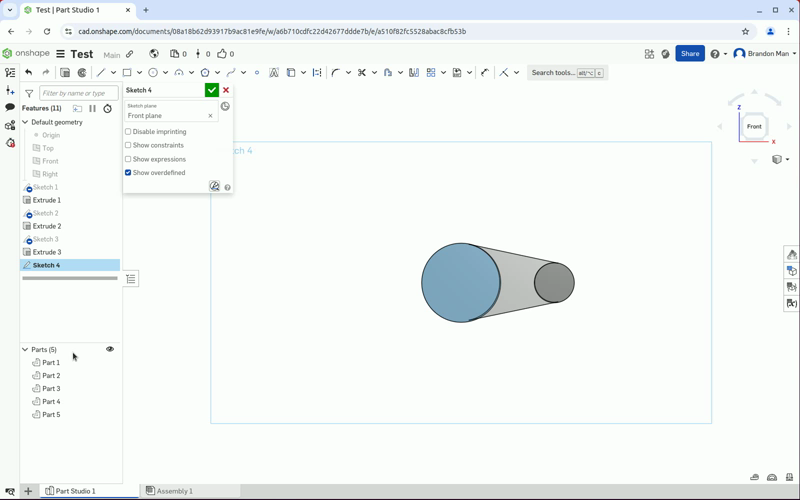
key(y)
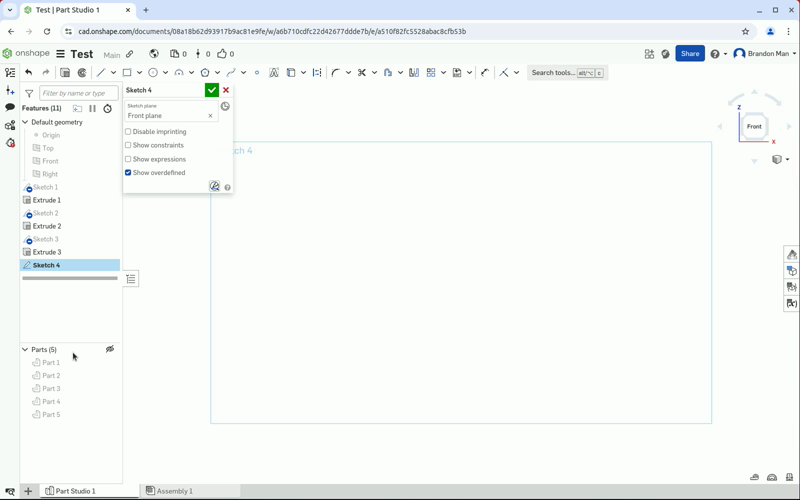
key(c)
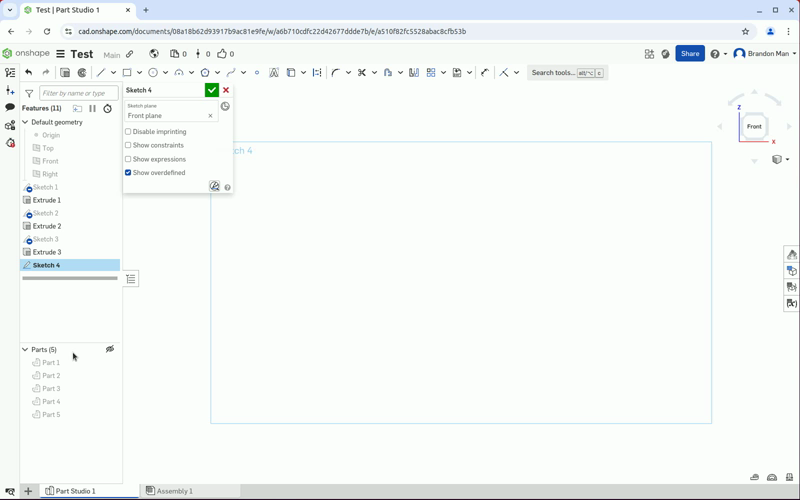
key_down(shift)
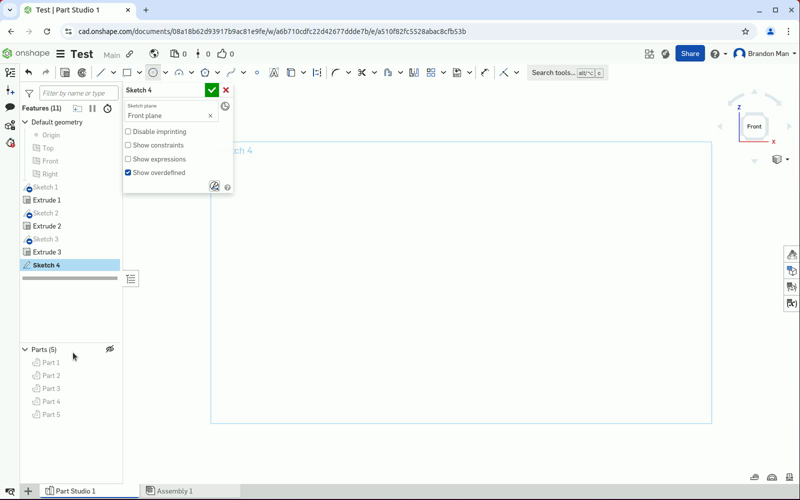
mouse_move(461, 282)
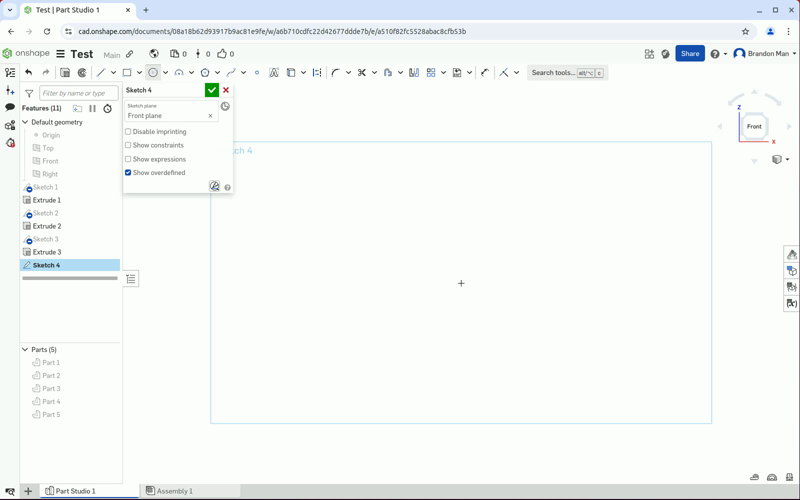
click(461, 282)
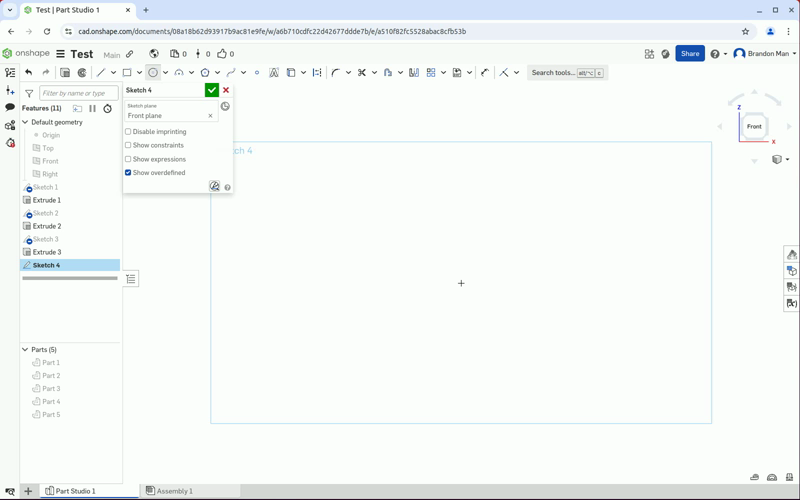
key_up(shift)
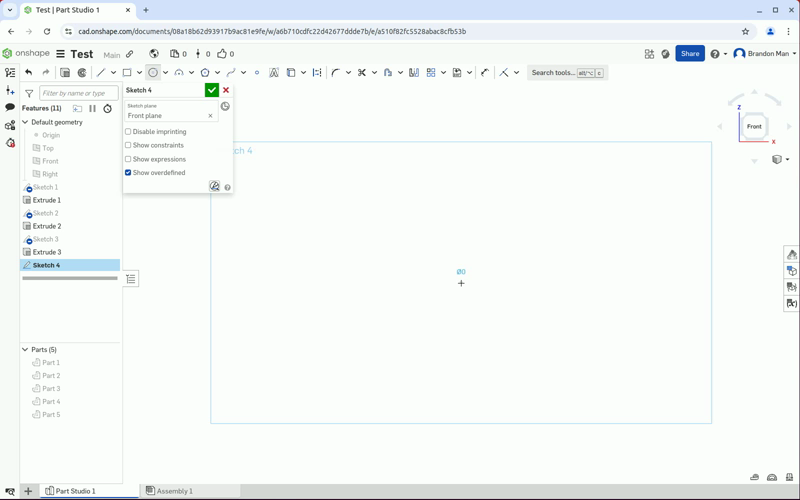
mouse_move(500, 282)
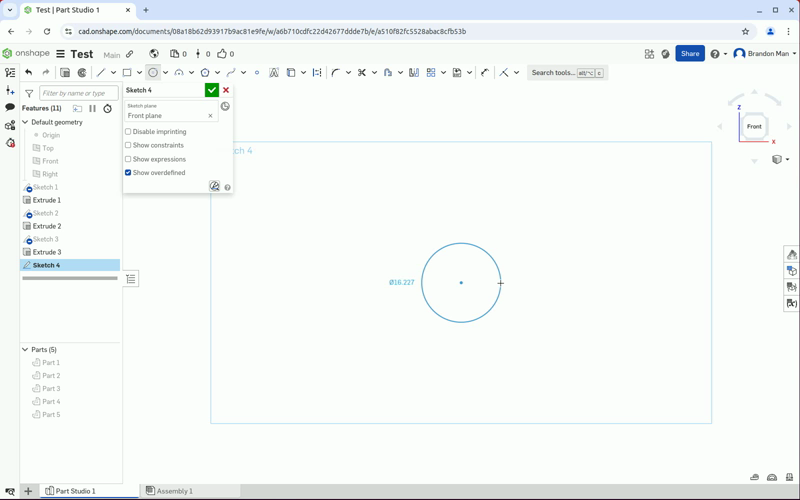
click(500, 282)
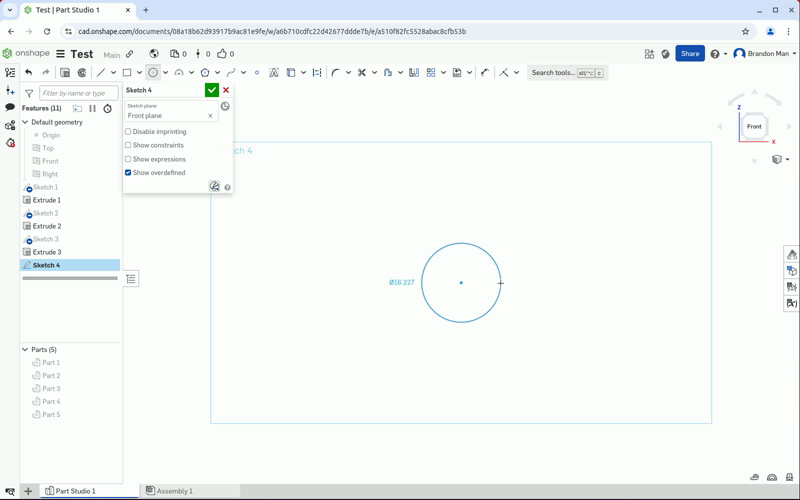
key(esc)
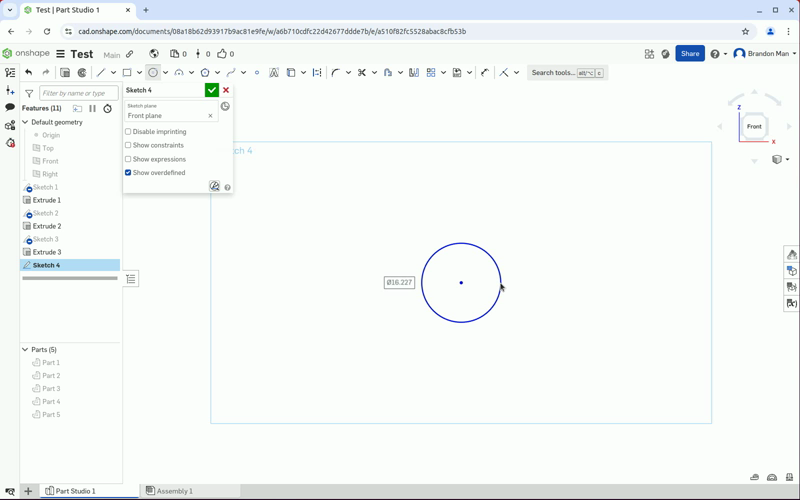
mouse_move(453, 252)
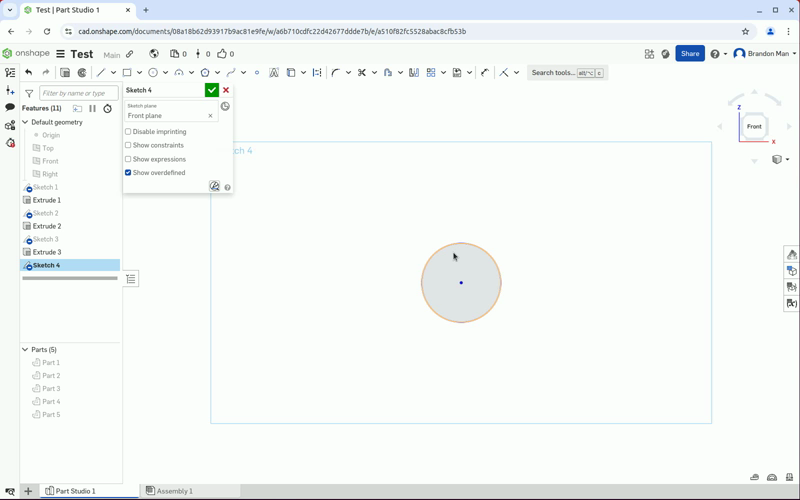
click(453, 252)
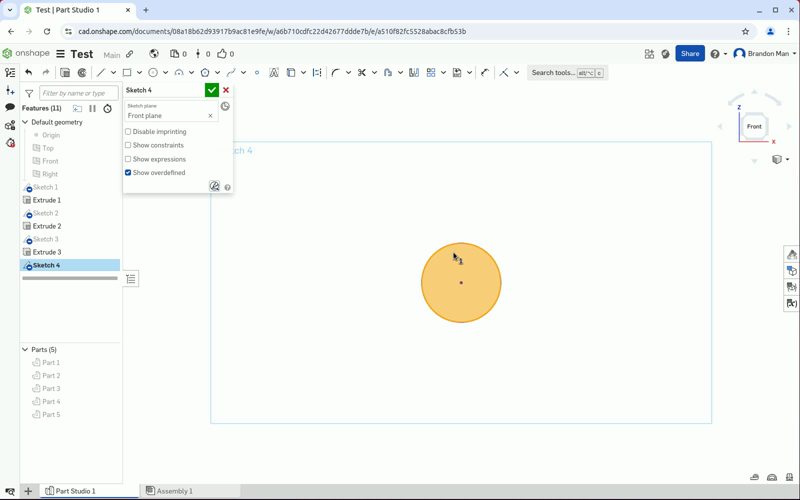
mouse_move(73, 352)
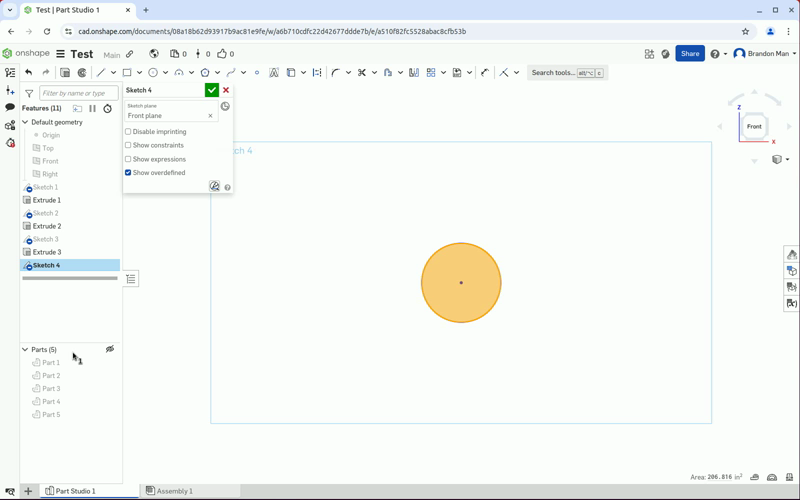
key(shift+y)
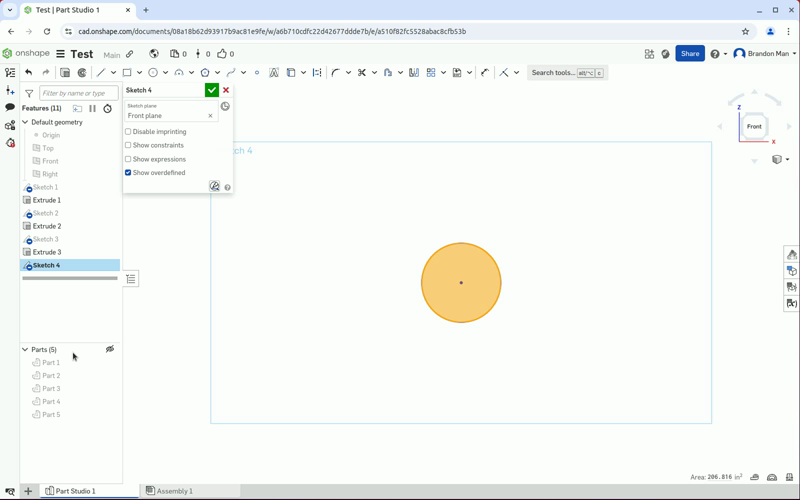
key(shift+e)
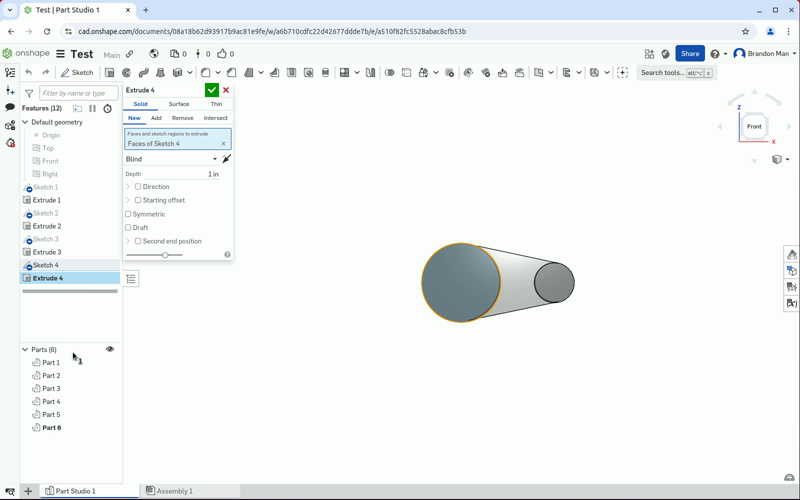
mouse_move(143, 106)
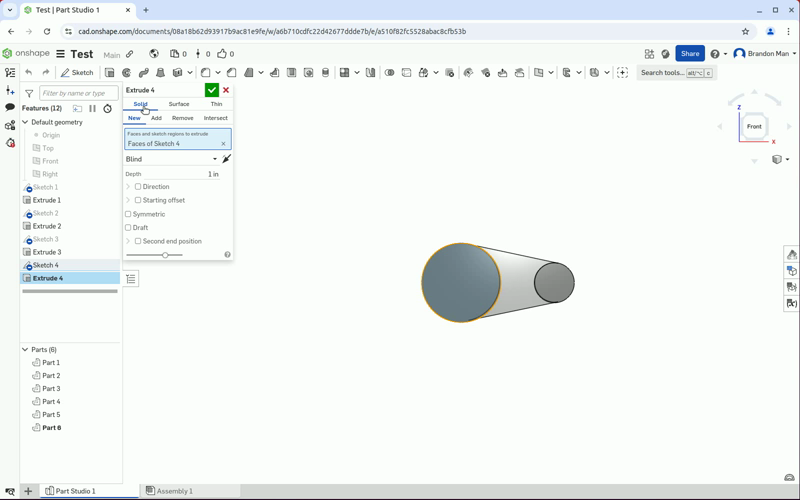
click(143, 106)
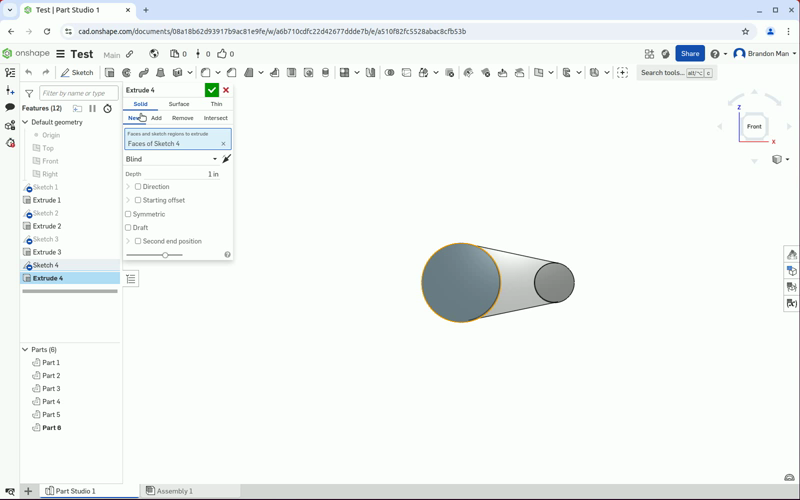
mouse_move(137, 120)
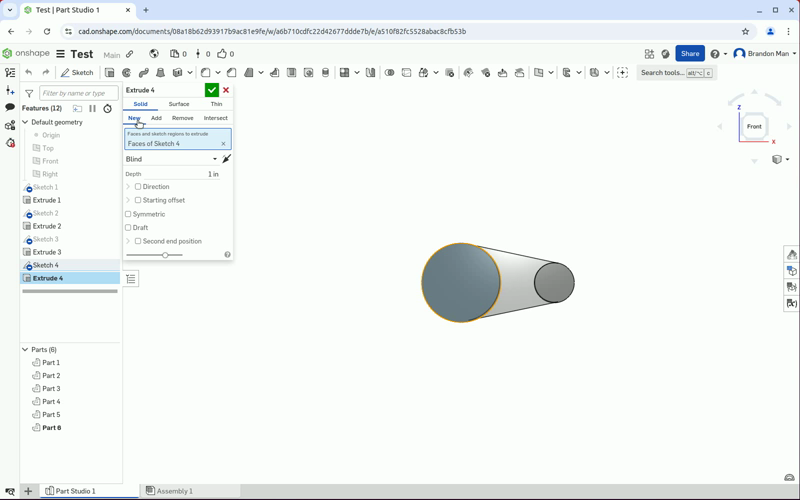
click(137, 120)
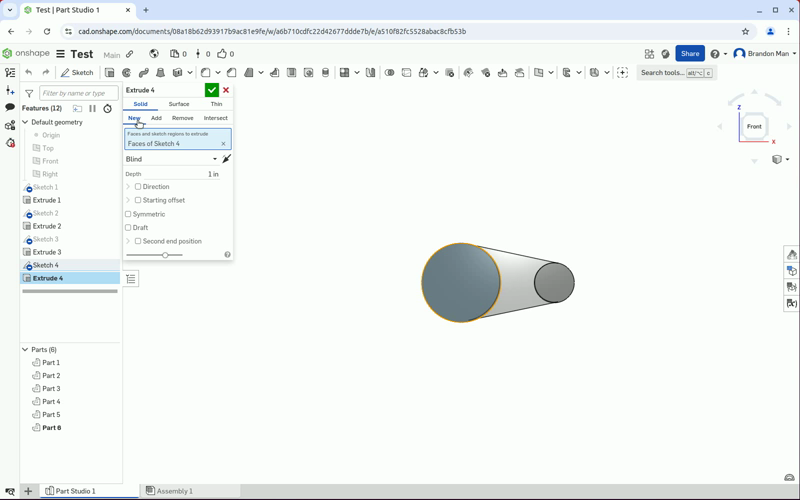
key(tab, 4)
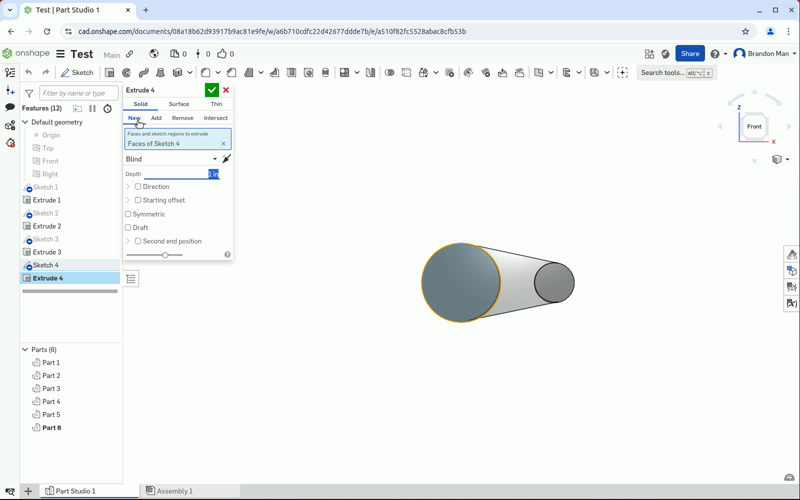
text(15.887)
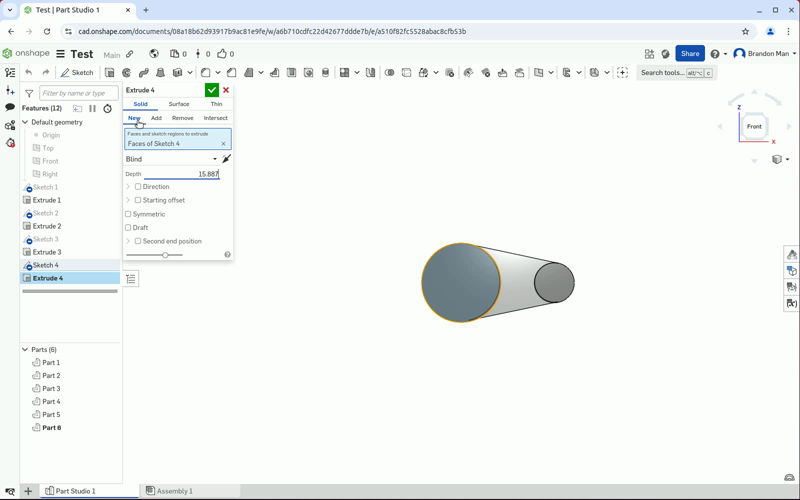
key(enter)
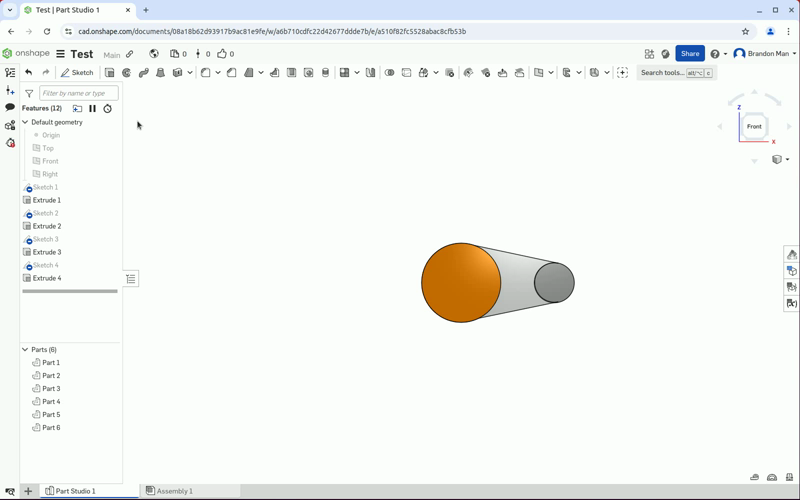
key(shift+h)
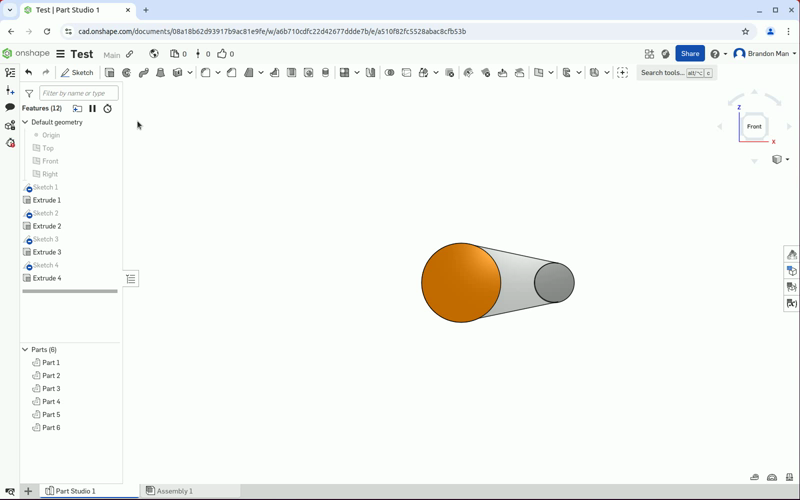
key(shift+h)
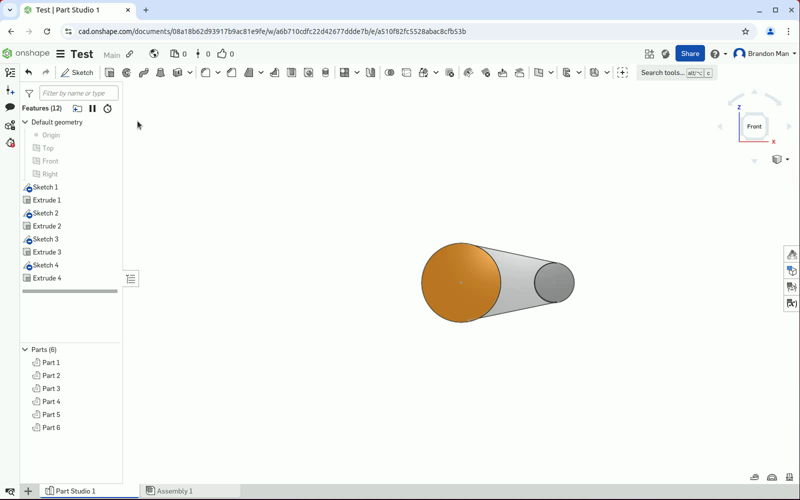
key(shift+7)
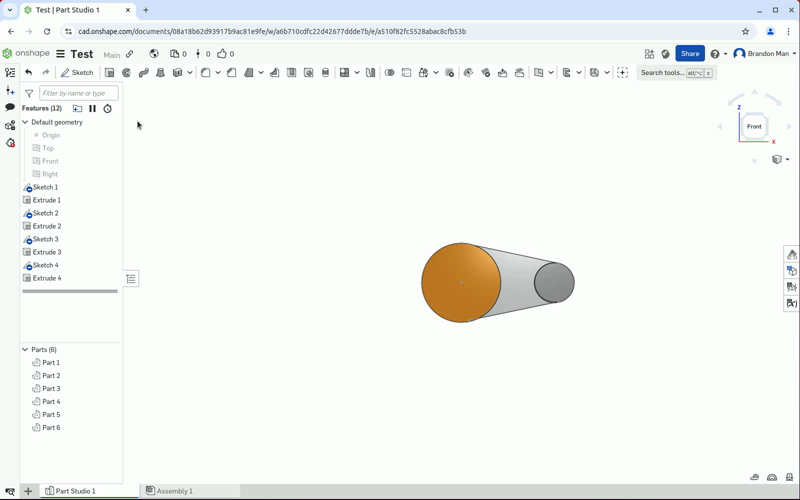
key(left, 2)
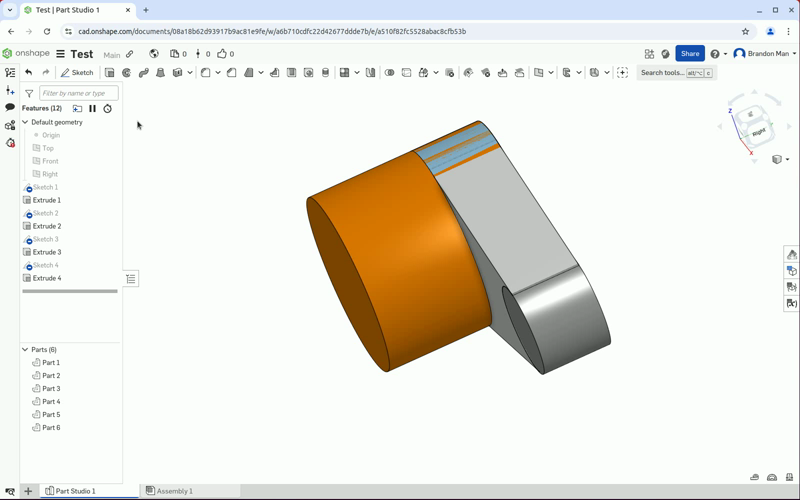
key(down, 2)
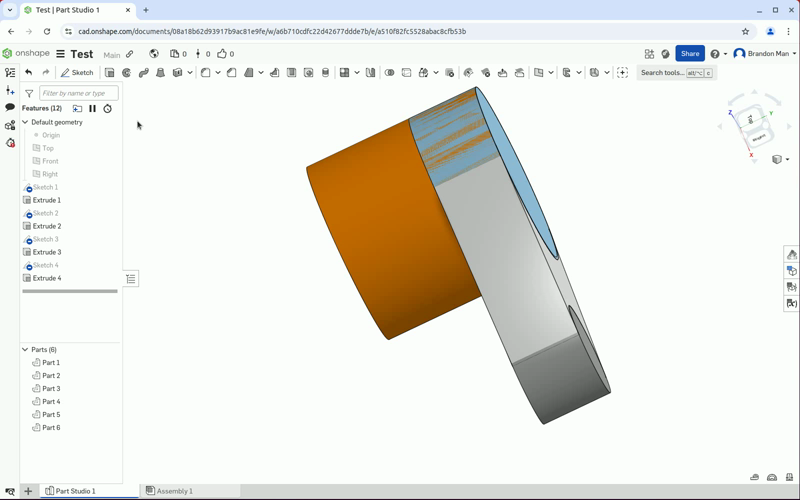
key(up, 2)
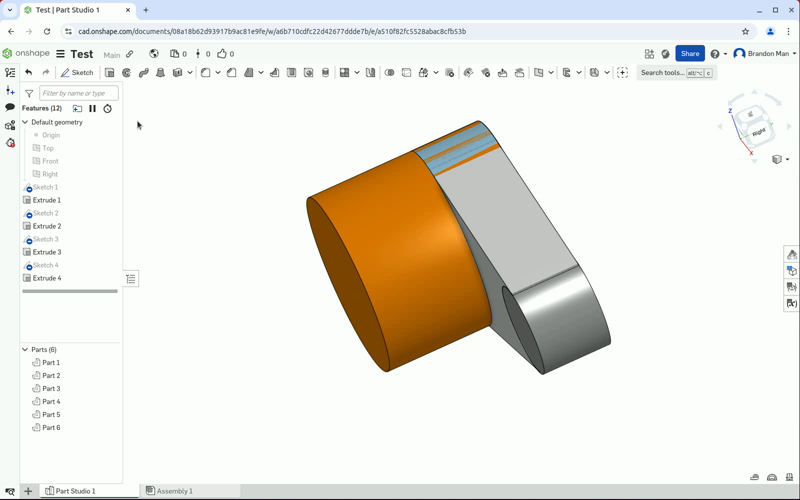
key(right, 2)
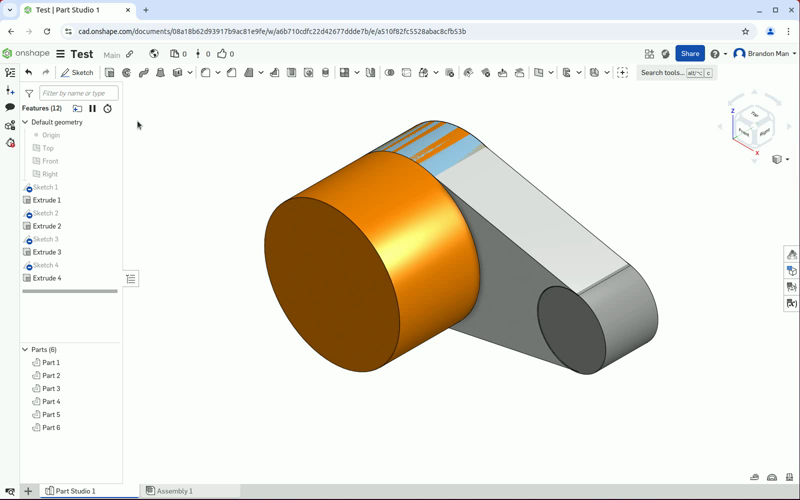
mouse_move(73, 189)
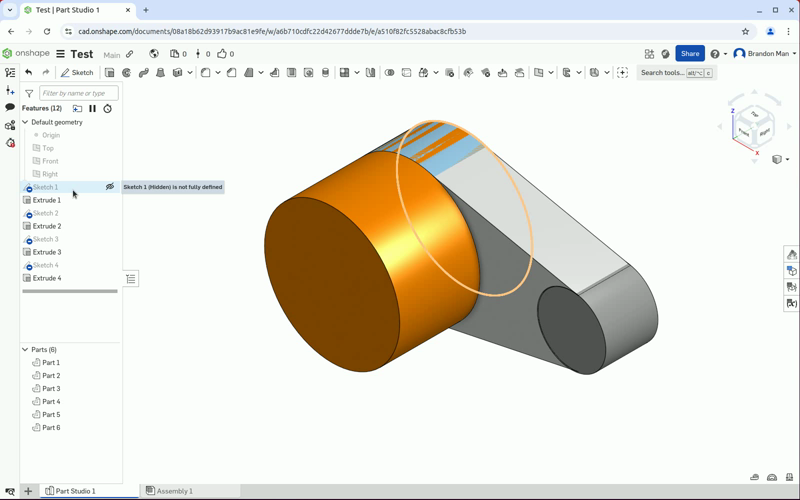
click(73, 189)